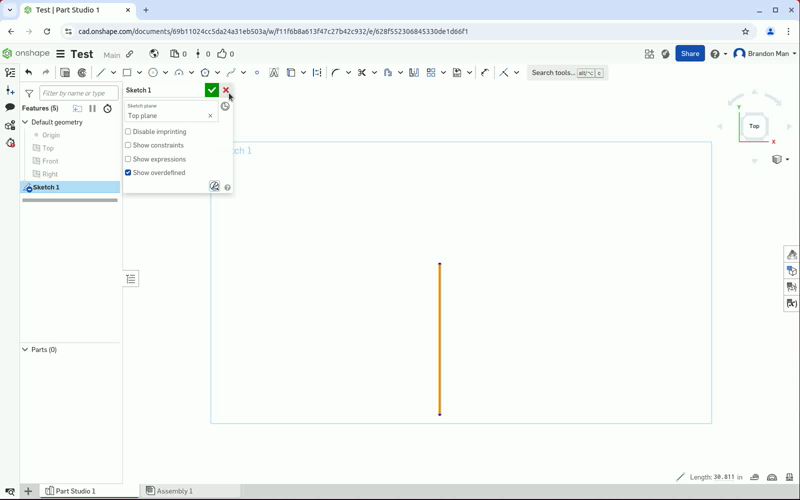
key(shift+h)
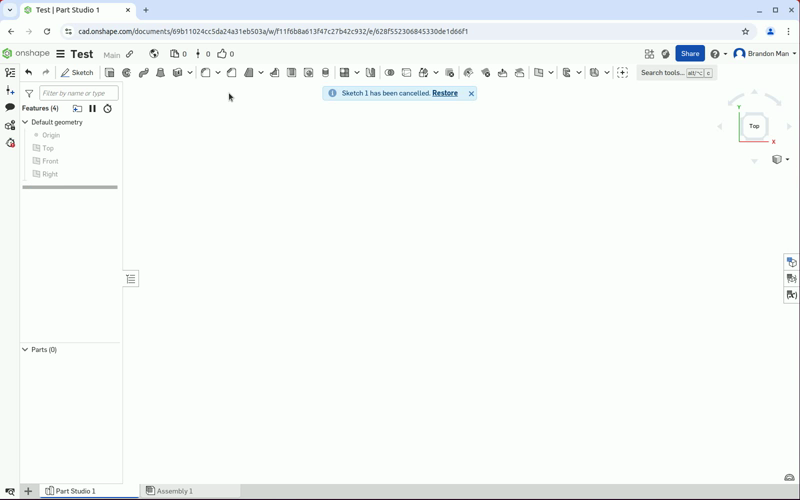
mouse_move(73, 352)
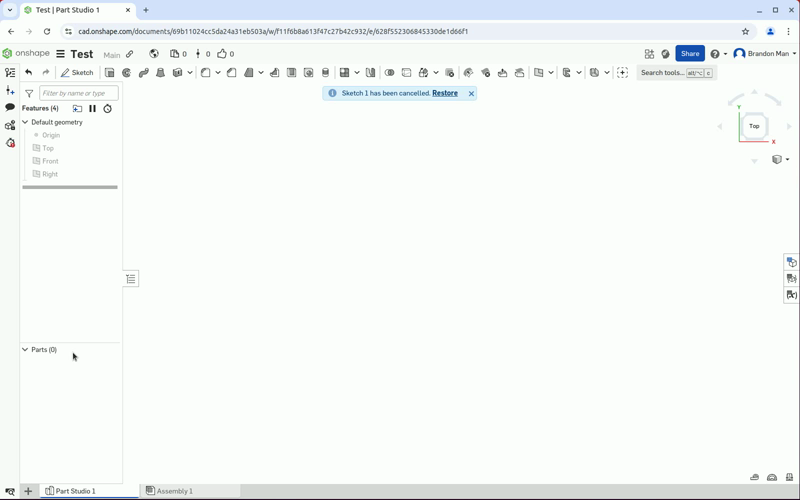
key(y)
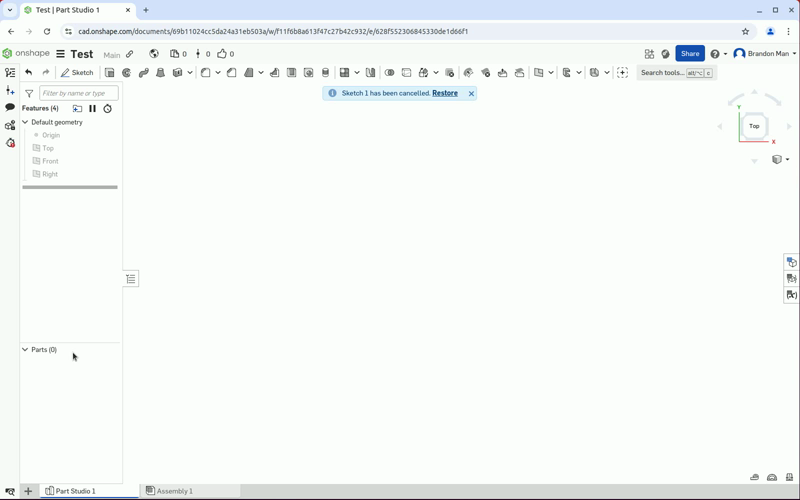
key(shift+p)
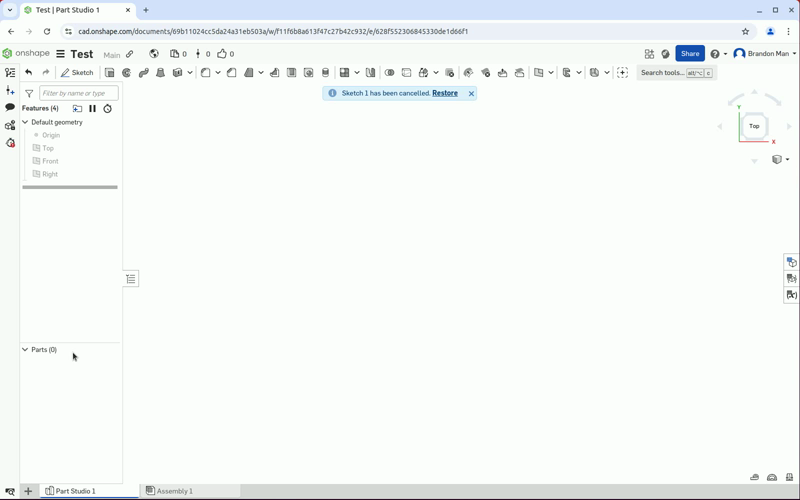
key(space)
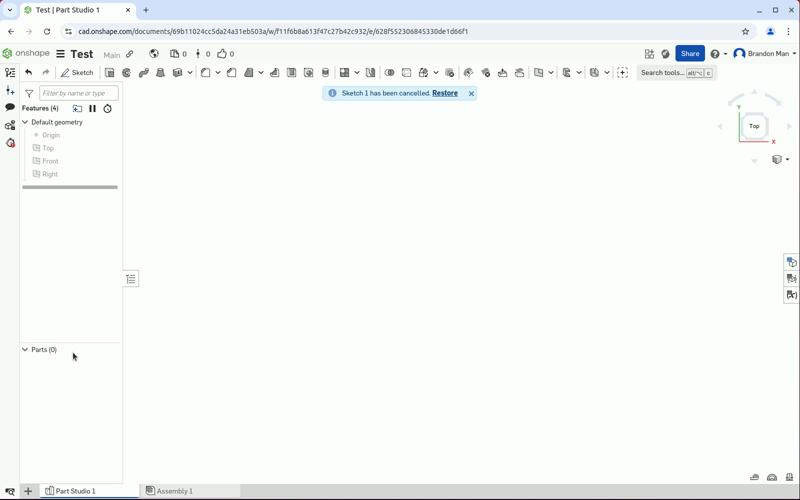
key_down(shift)
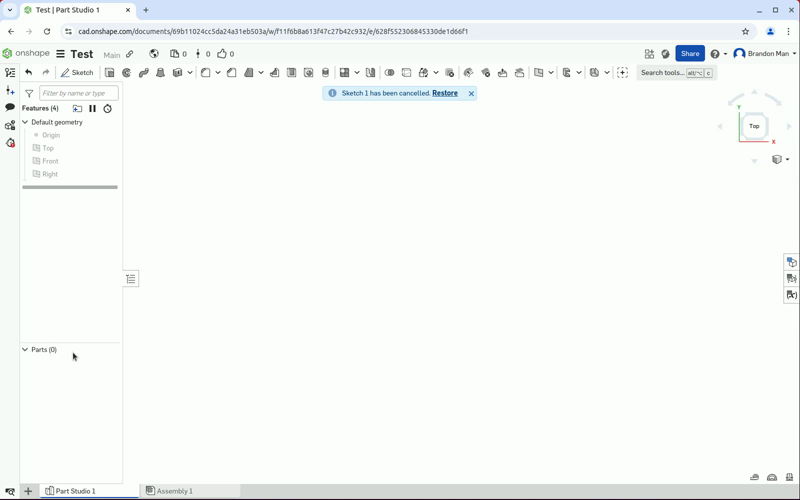
key(up)
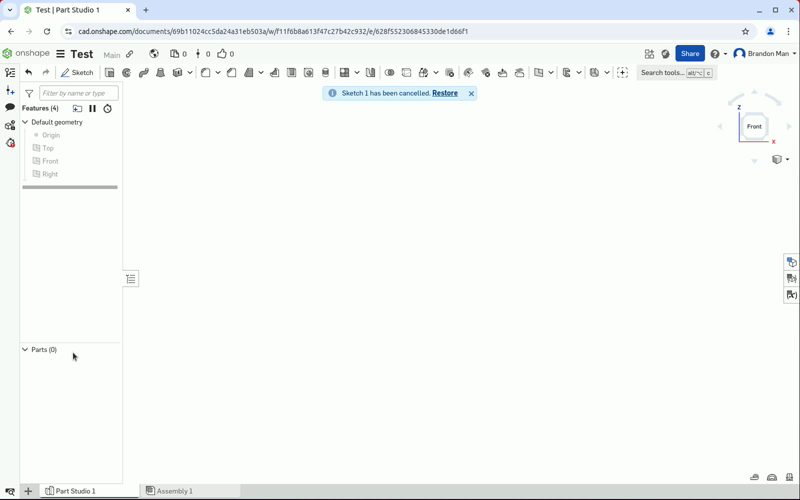
key_up(shift)
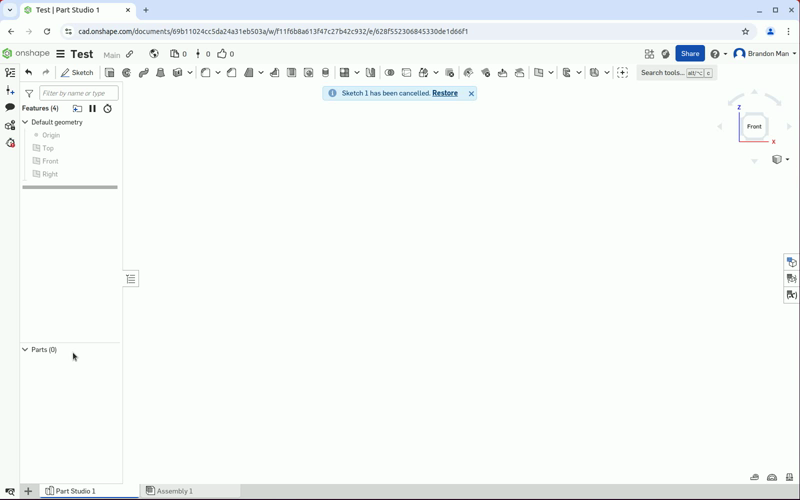
key(space)
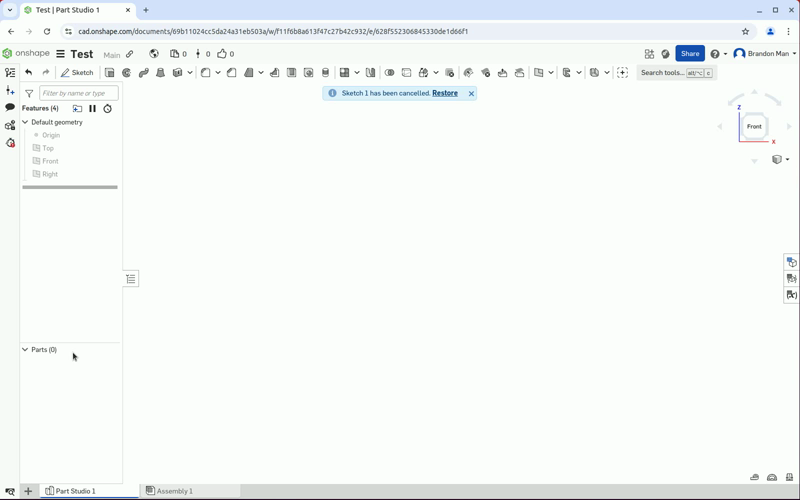
key_down(shift)
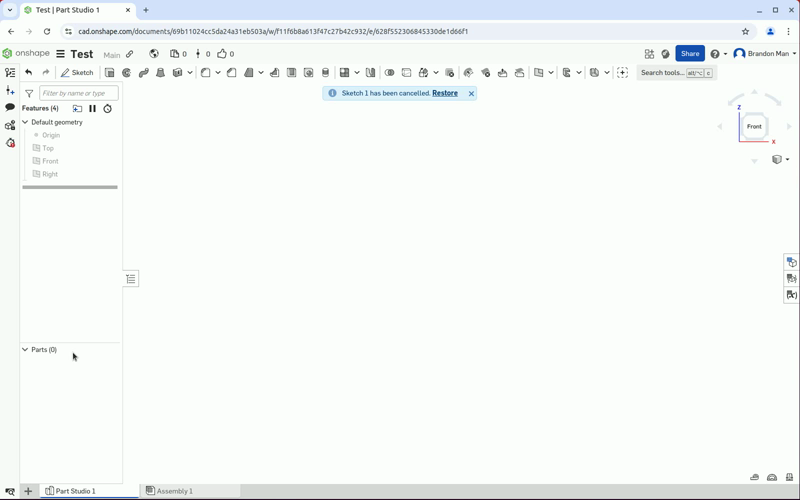
key(left)
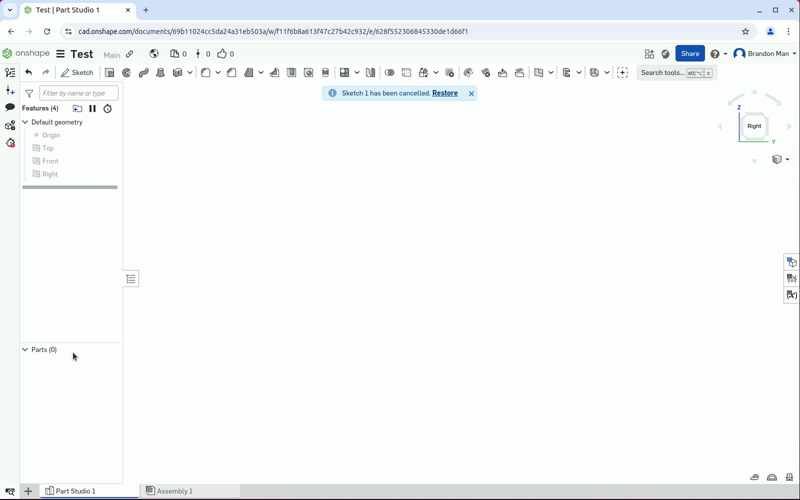
key_up(shift)
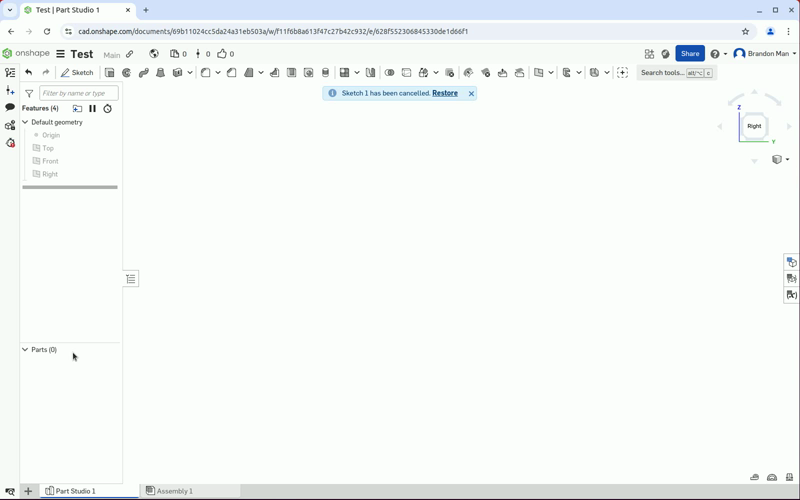
mouse_move(73, 352)
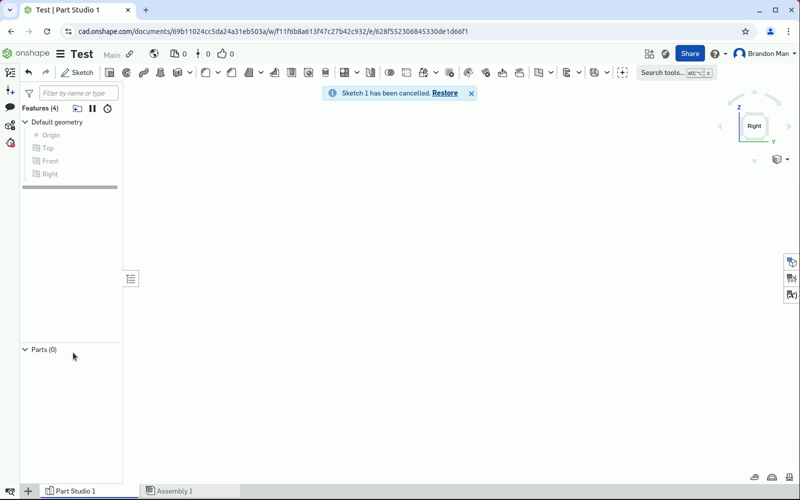
key(shift+y)
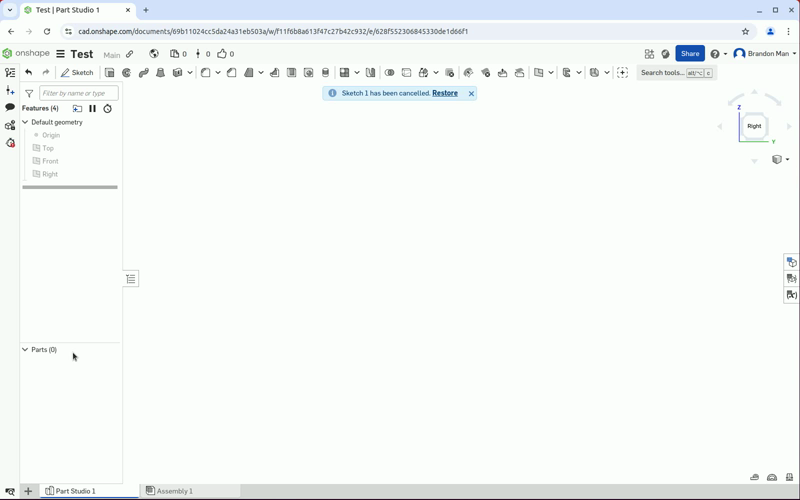
key(shift+s)
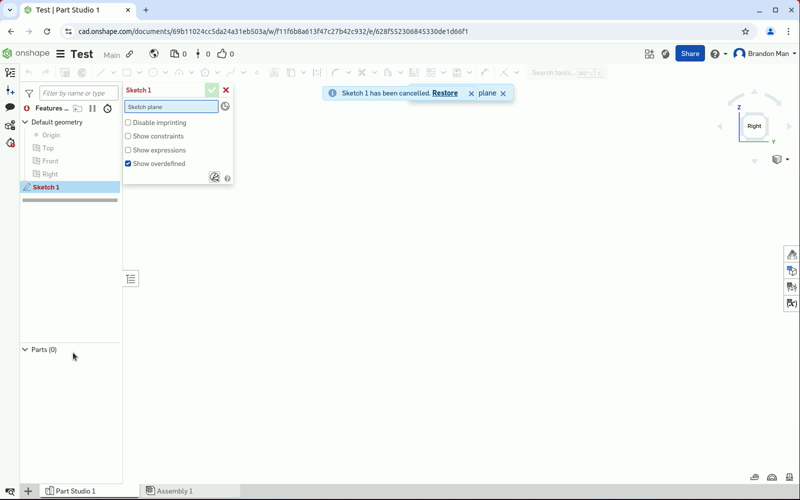
mouse_move(73, 176)
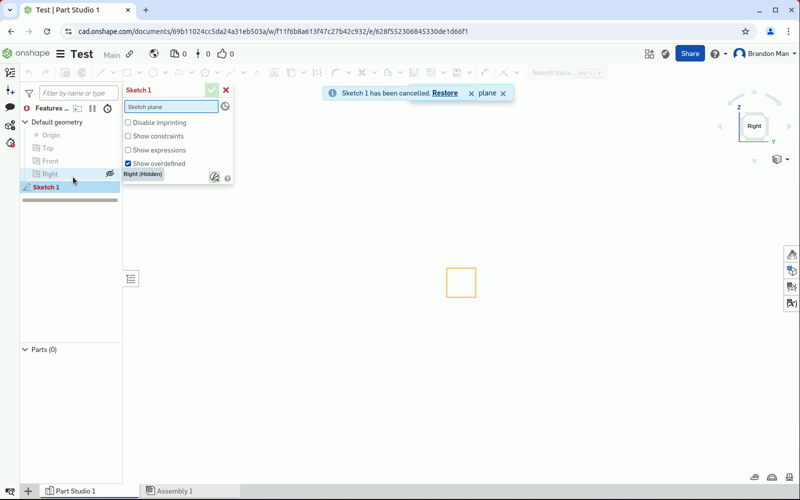
click(73, 176)
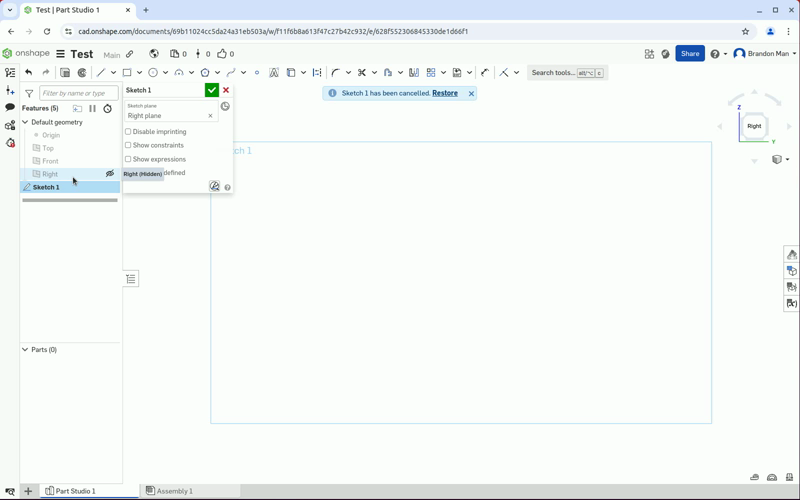
mouse_move(73, 352)
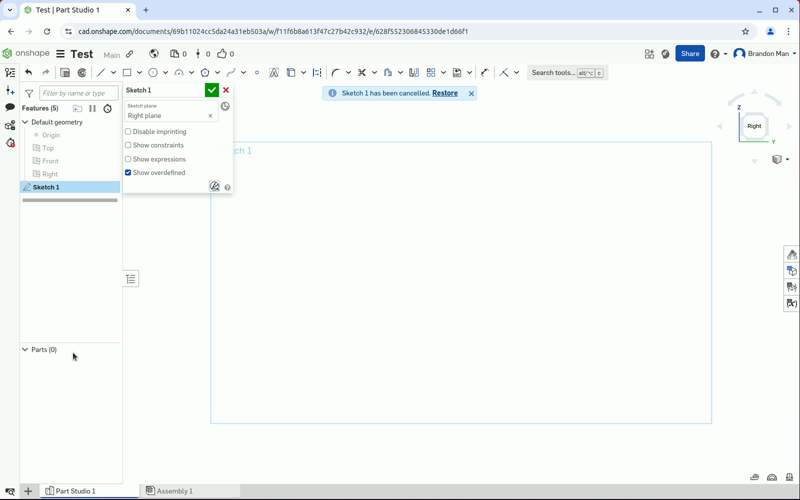
key(y)
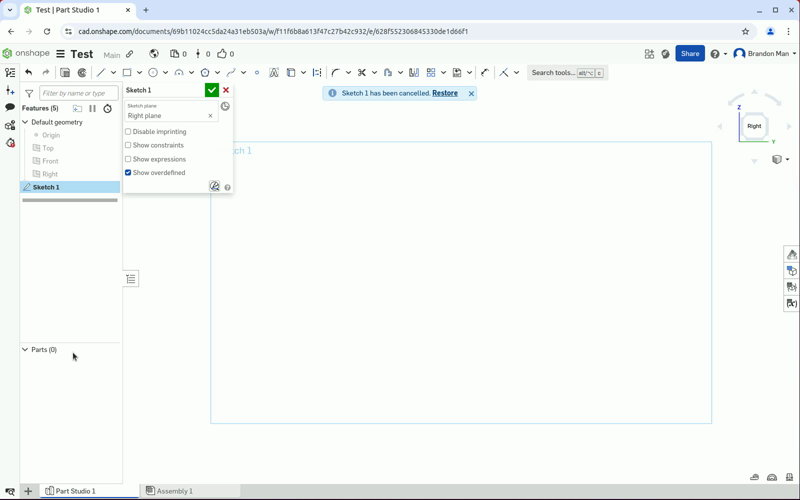
key(c)
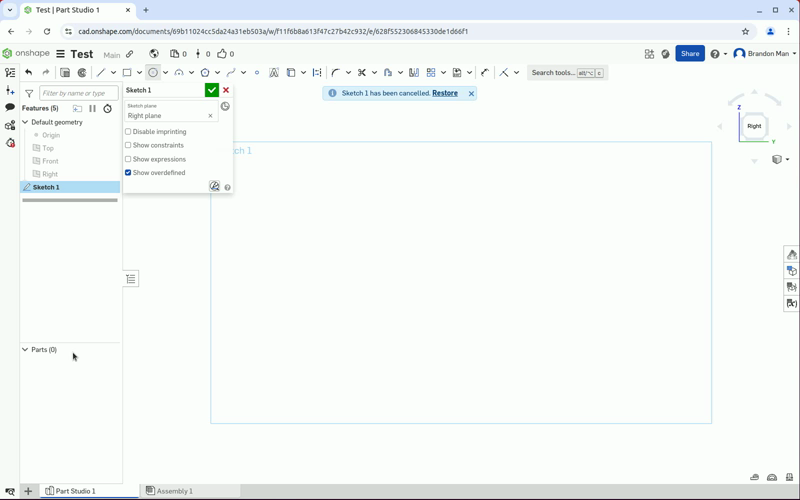
key_down(shift)
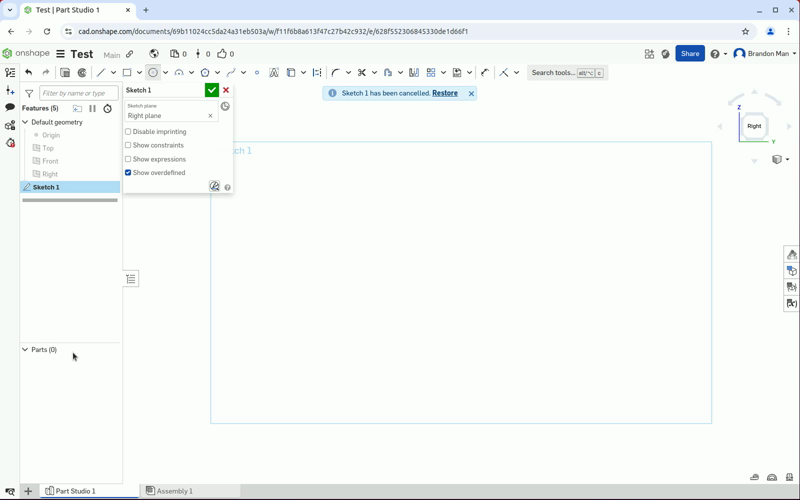
mouse_move(461, 282)
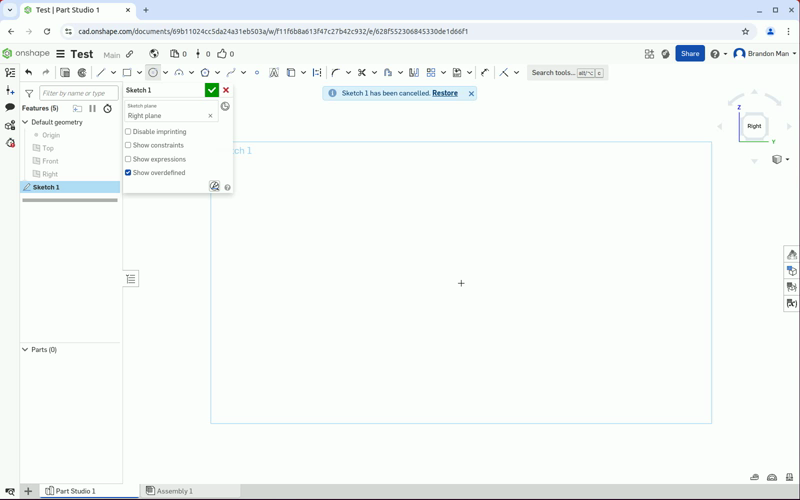
click(461, 282)
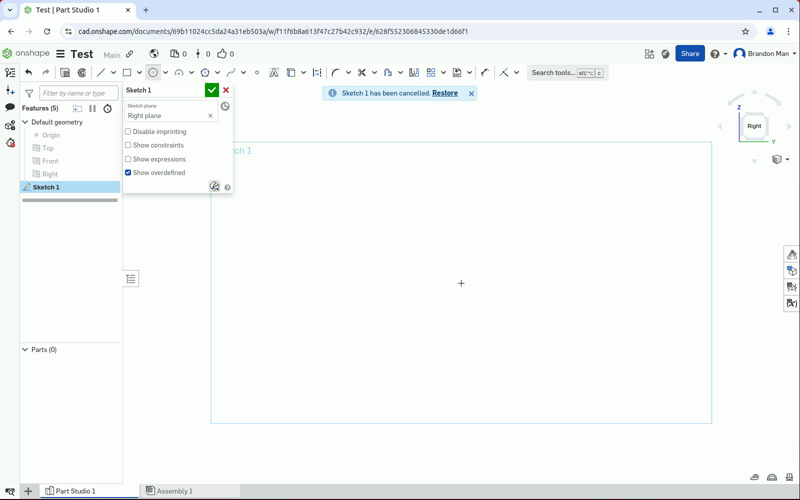
key_up(shift)
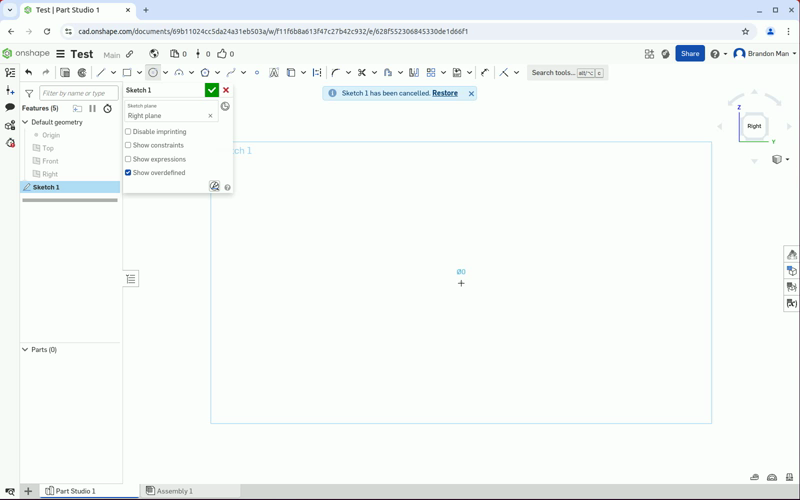
mouse_move(484, 282)
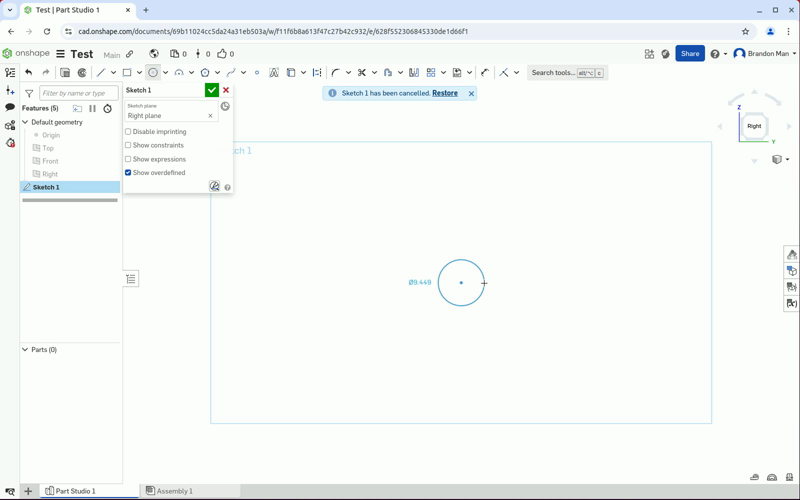
click(484, 282)
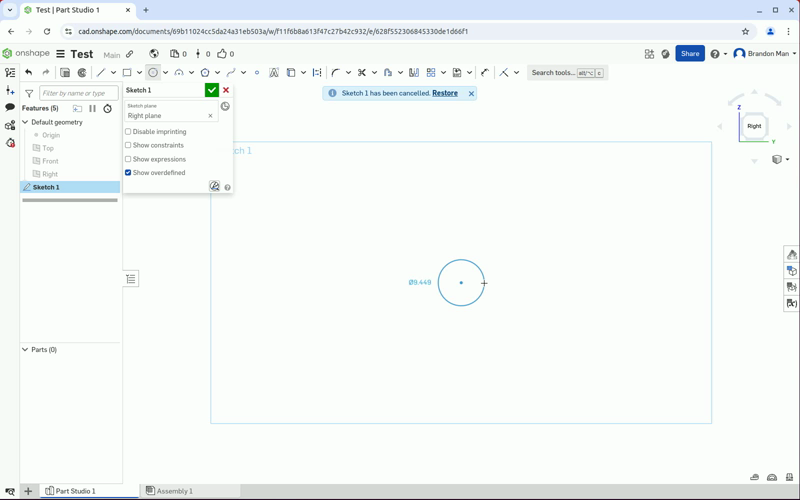
key(esc)
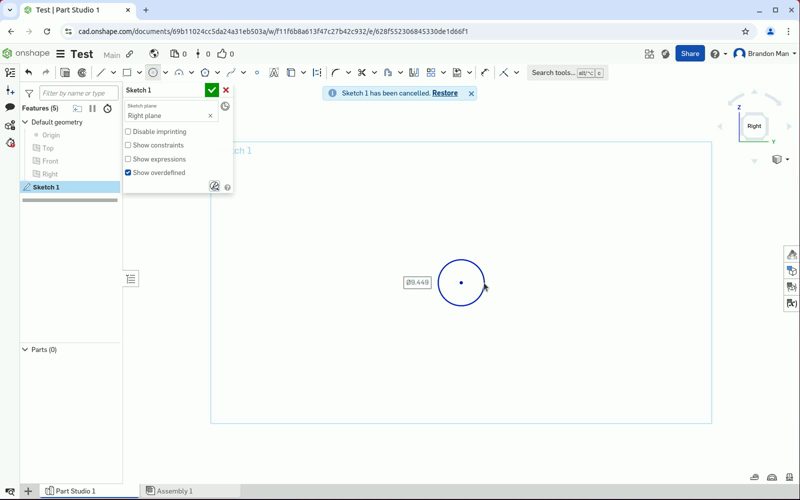
key(c)
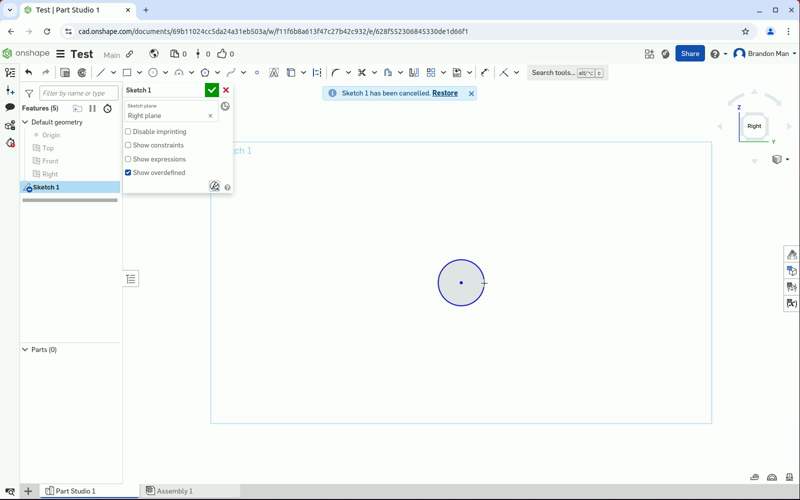
key_down(shift)
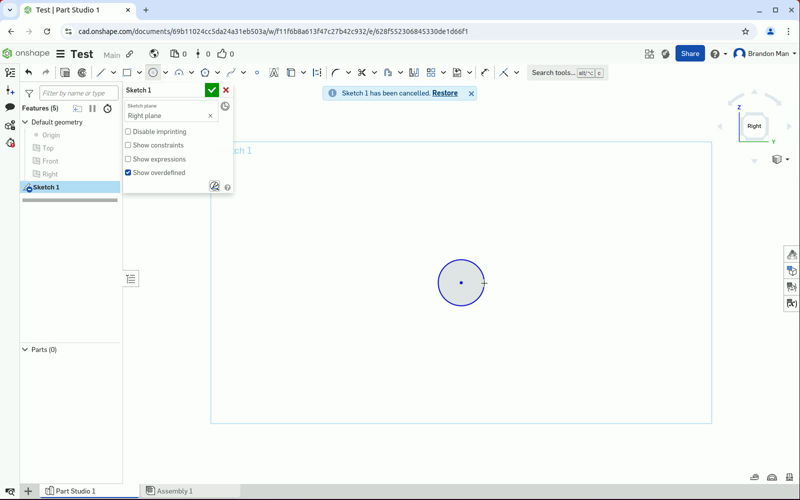
mouse_move(461, 282)
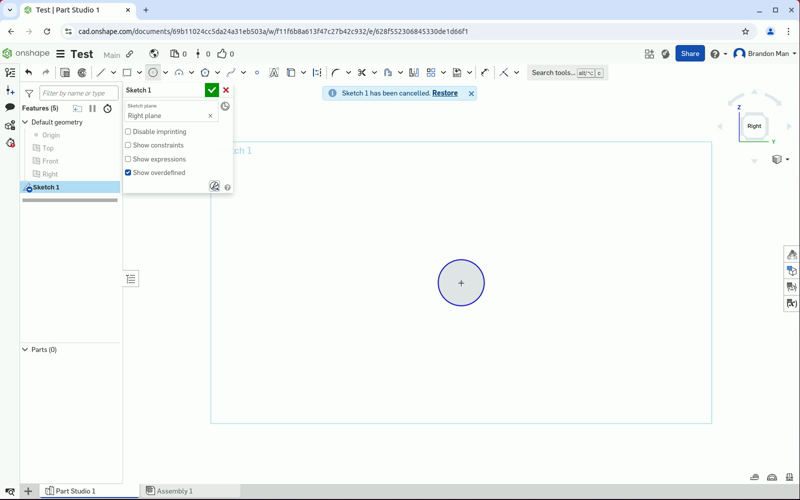
click(461, 282)
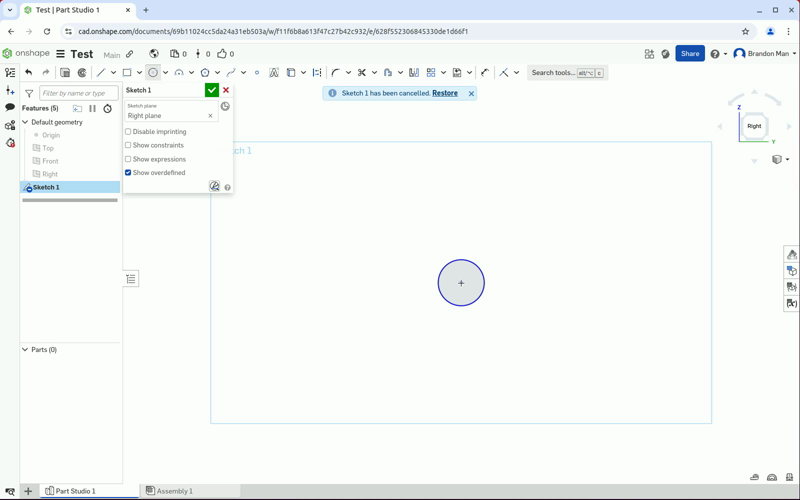
key_up(shift)
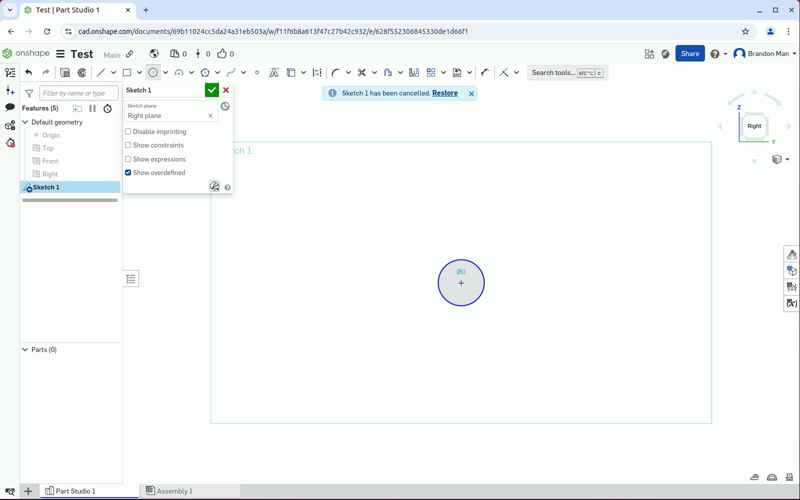
mouse_move(478, 282)
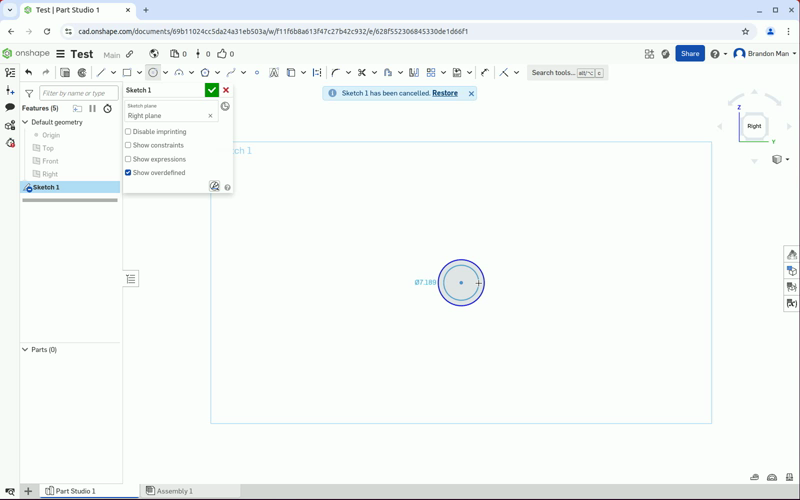
click(478, 282)
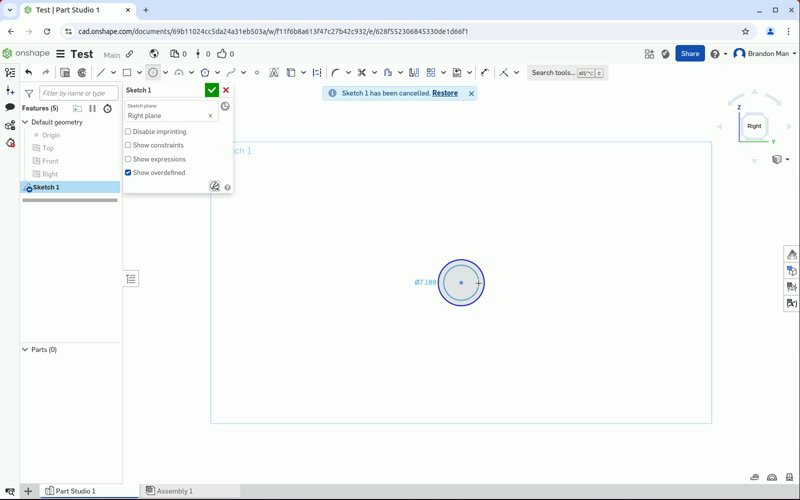
key(esc)
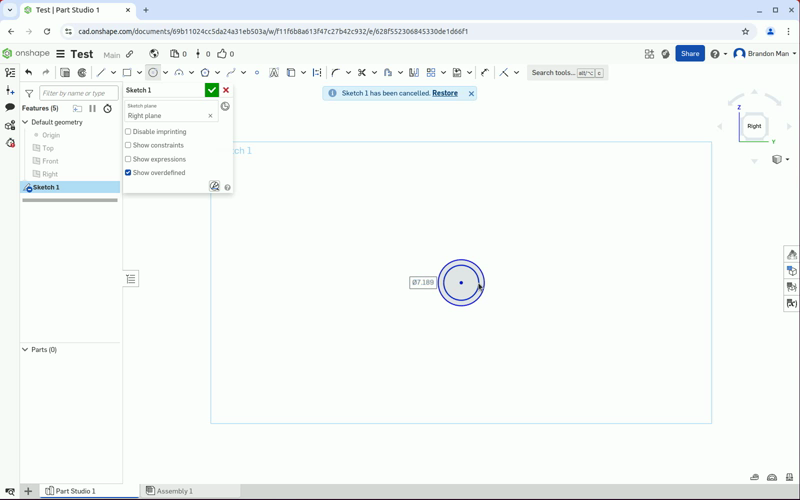
mouse_move(456, 302)
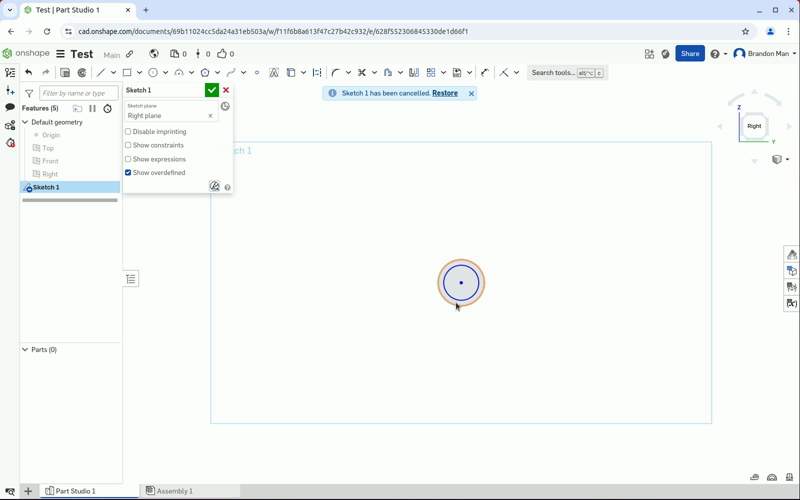
scroll(6)
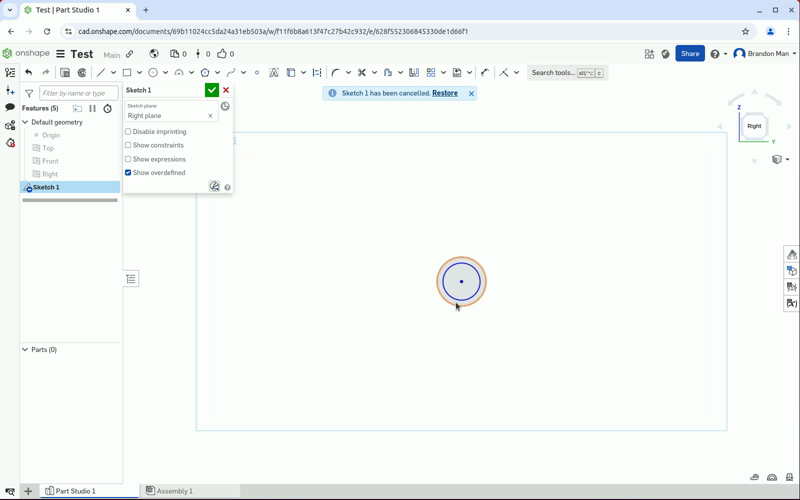
scroll(6)
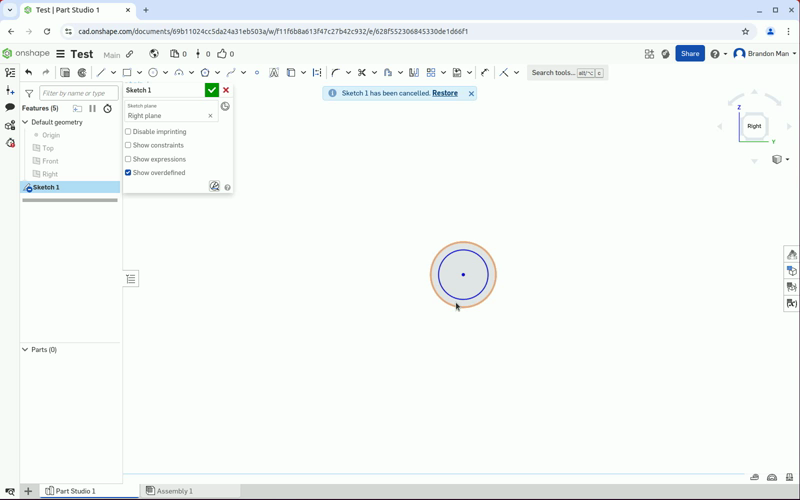
scroll(6)
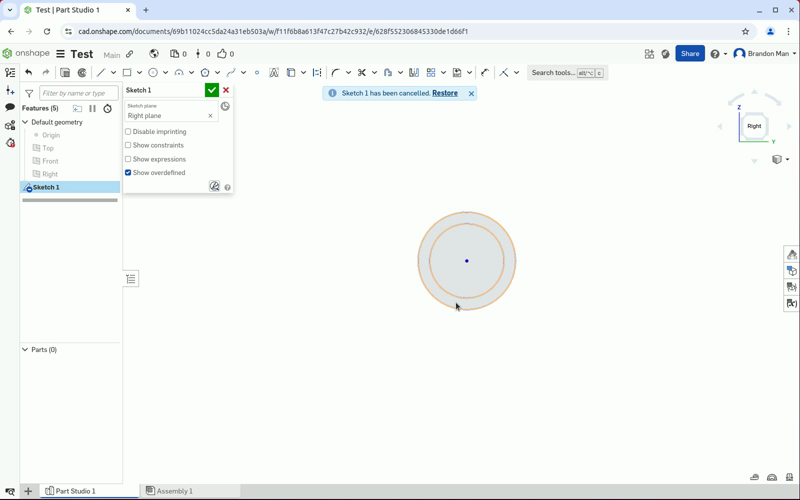
scroll(6)
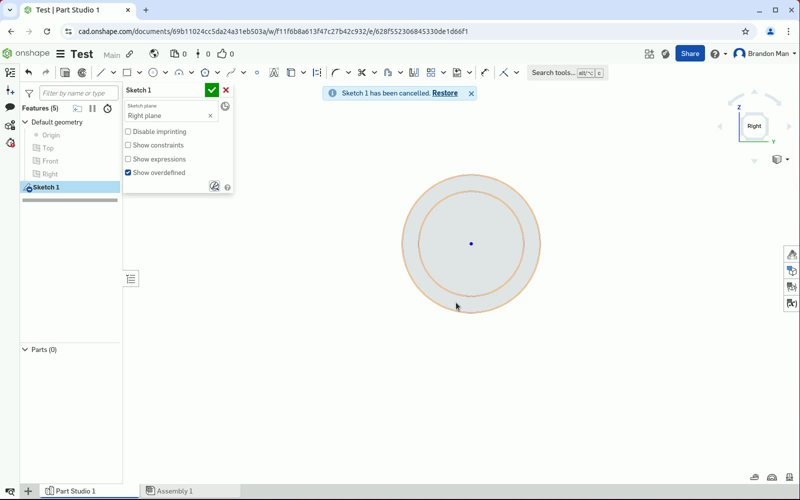
scroll(6)
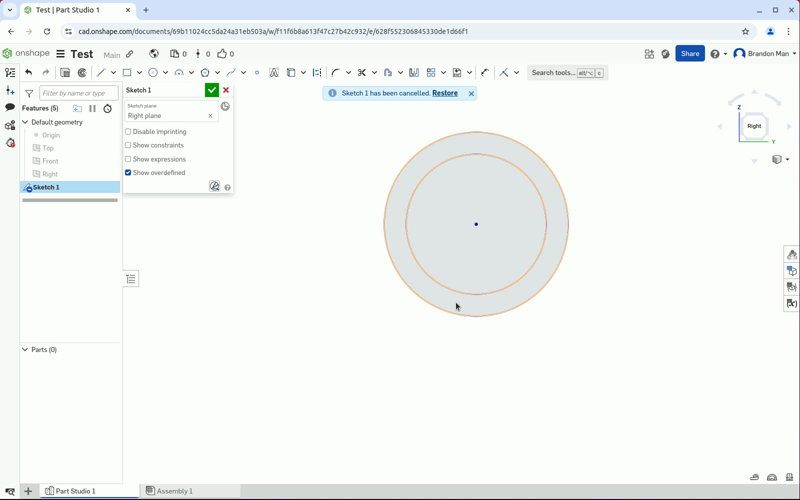
scroll(6)
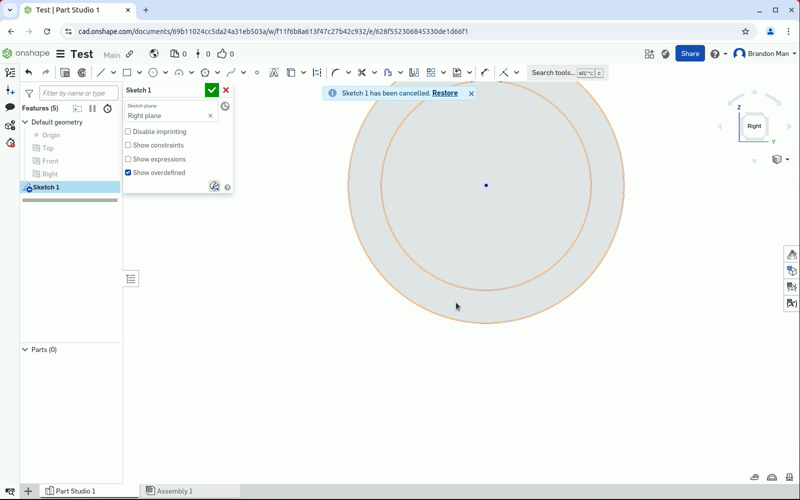
scroll(6)
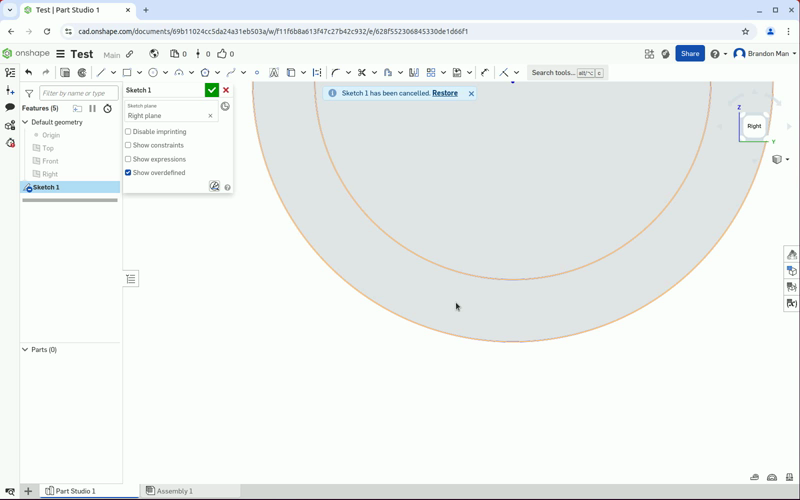
click(456, 302)
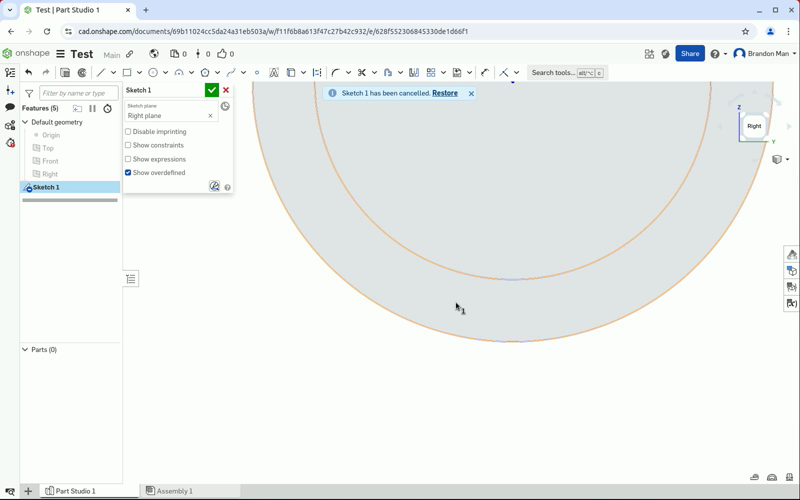
scroll(-6)
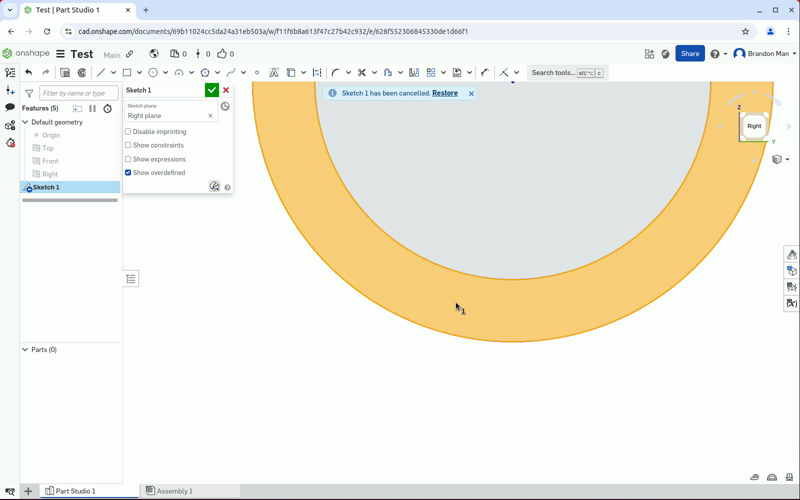
scroll(-6)
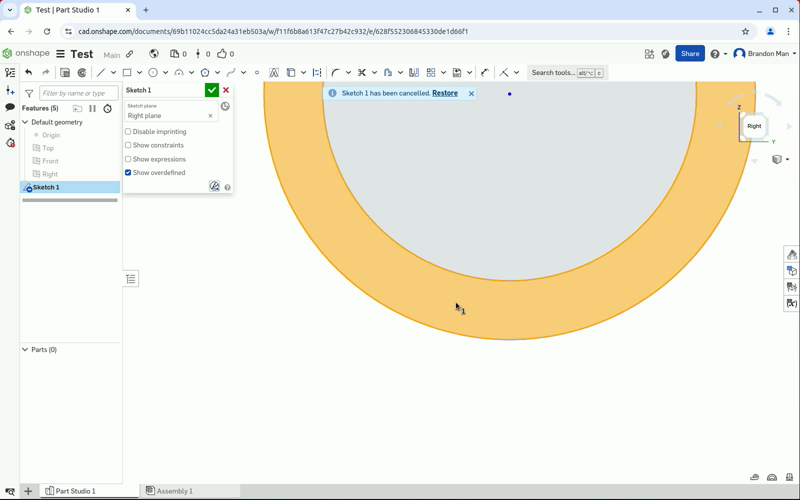
scroll(-6)
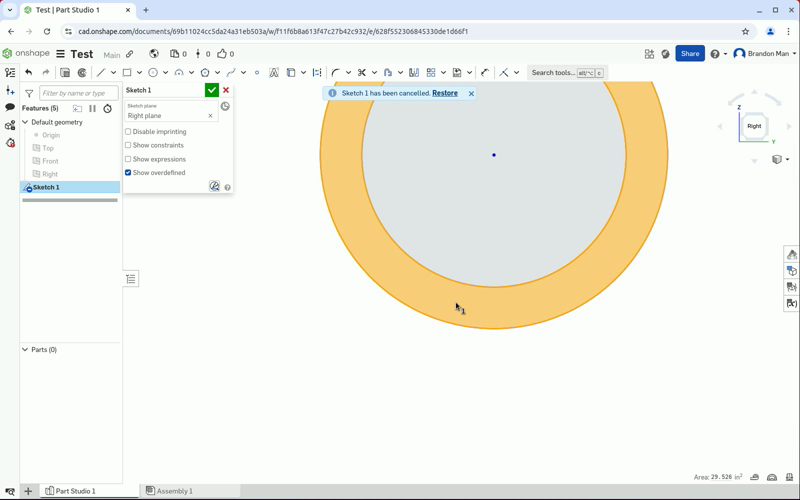
scroll(-6)
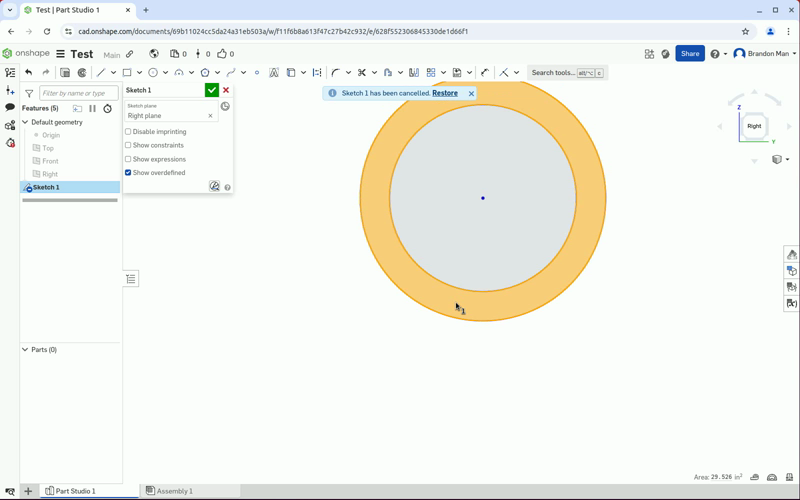
scroll(-6)
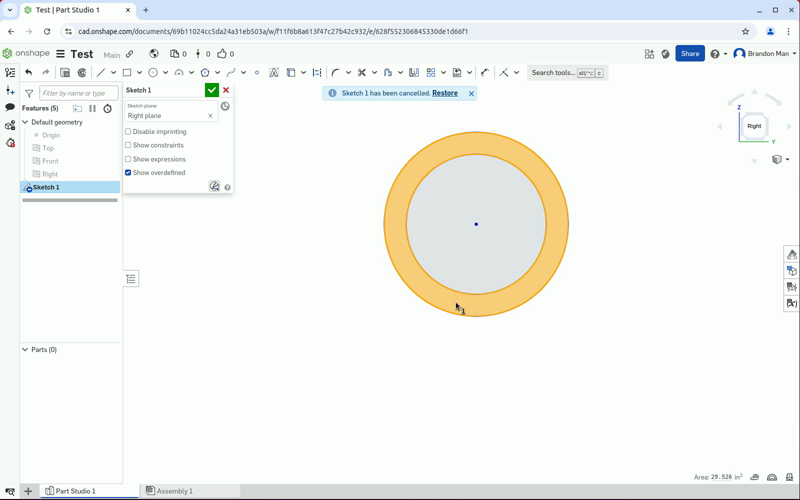
scroll(-6)
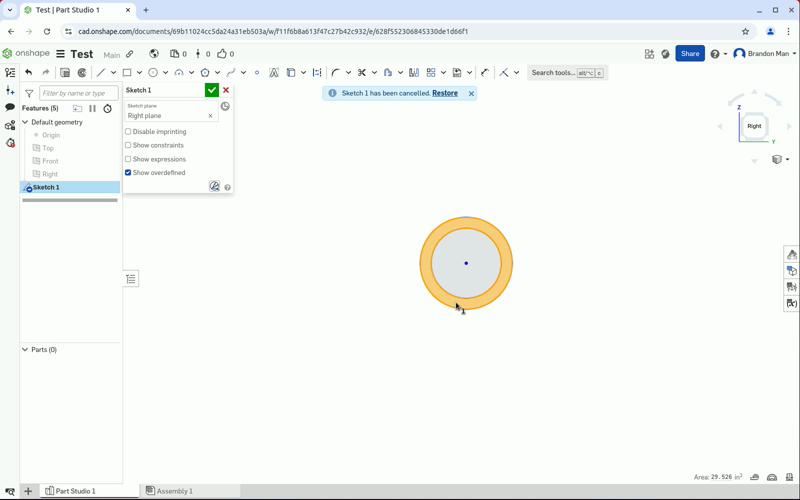
scroll(-6)
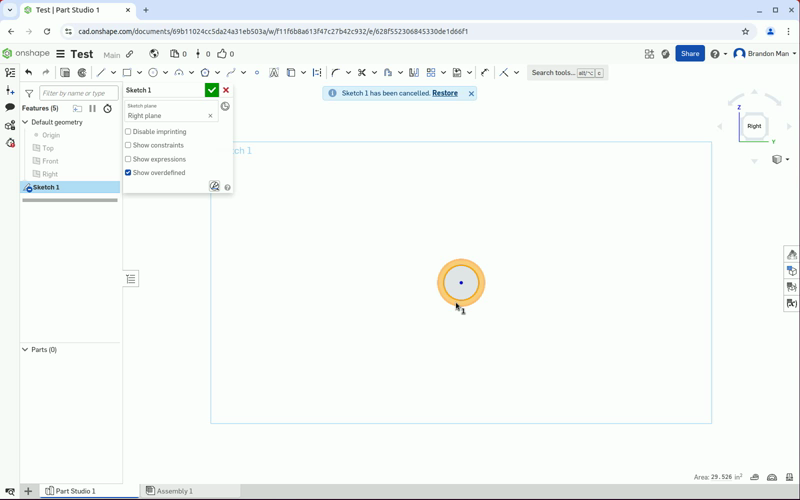
mouse_move(73, 352)
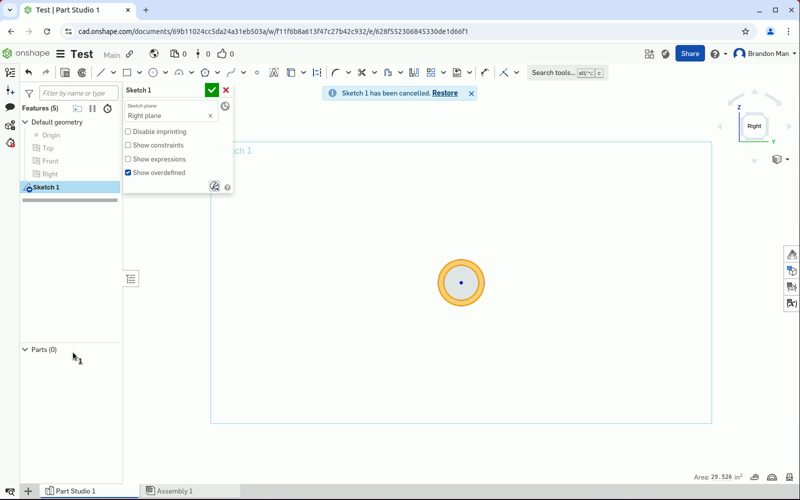
key(shift+y)
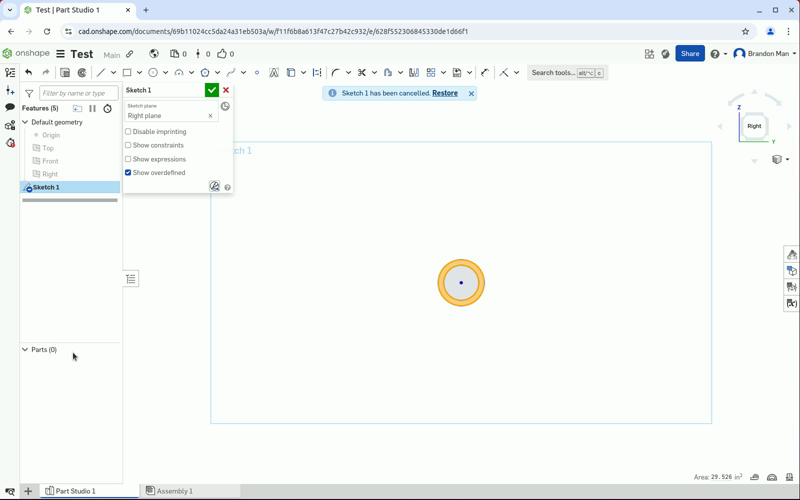
key(shift+e)
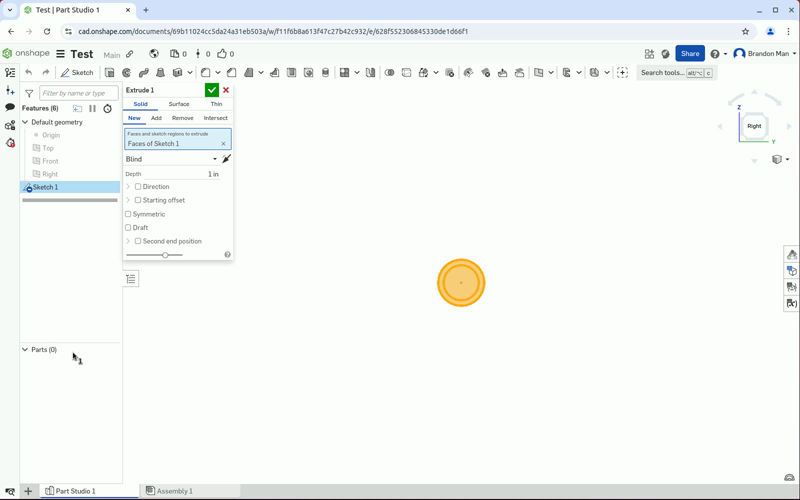
mouse_move(143, 106)
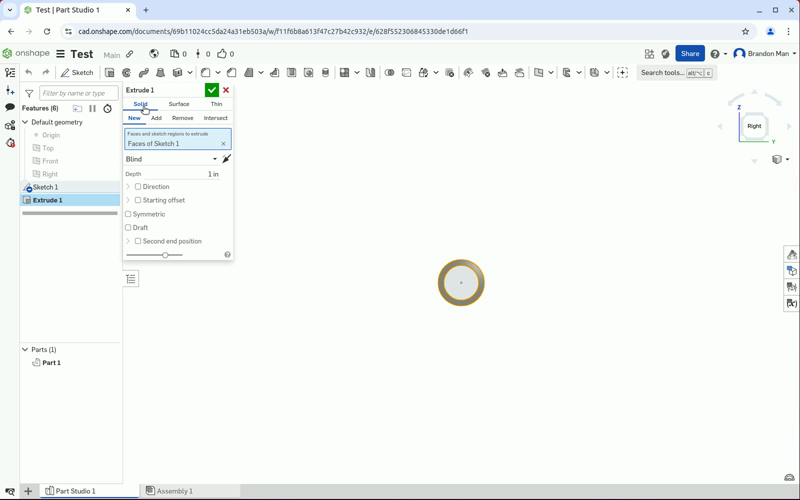
click(143, 106)
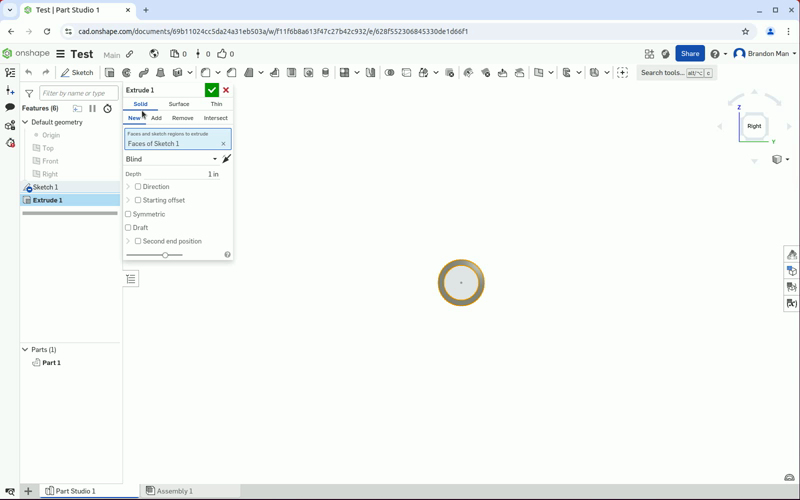
mouse_move(137, 120)
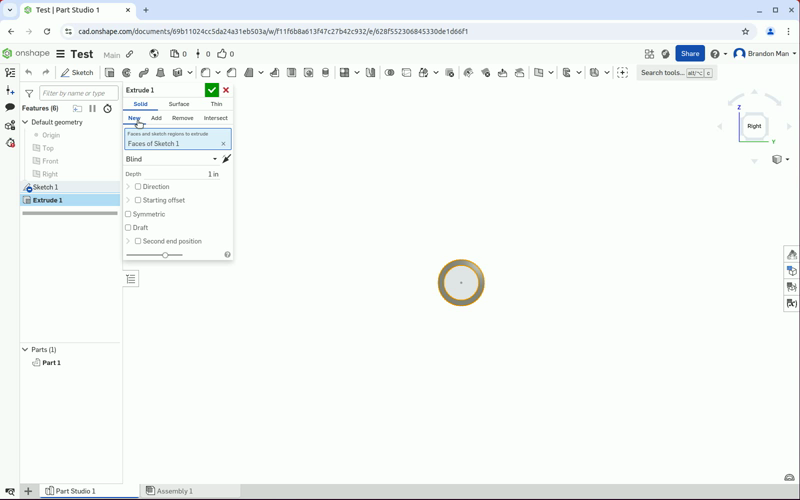
click(137, 120)
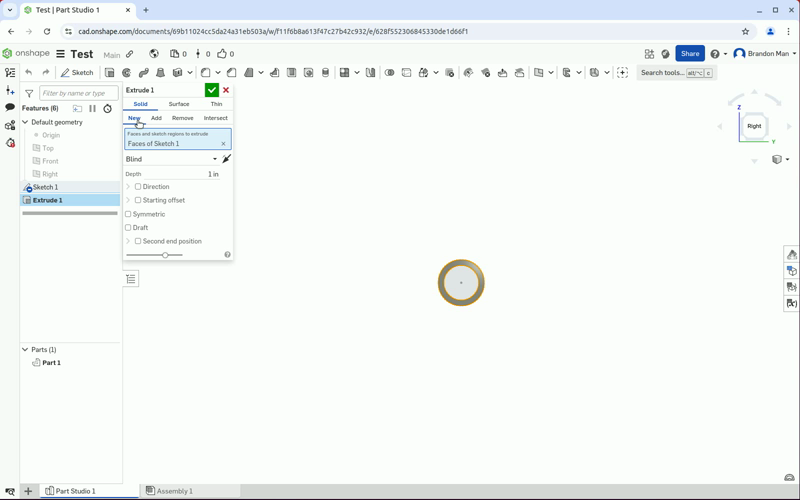
key(tab, 4)
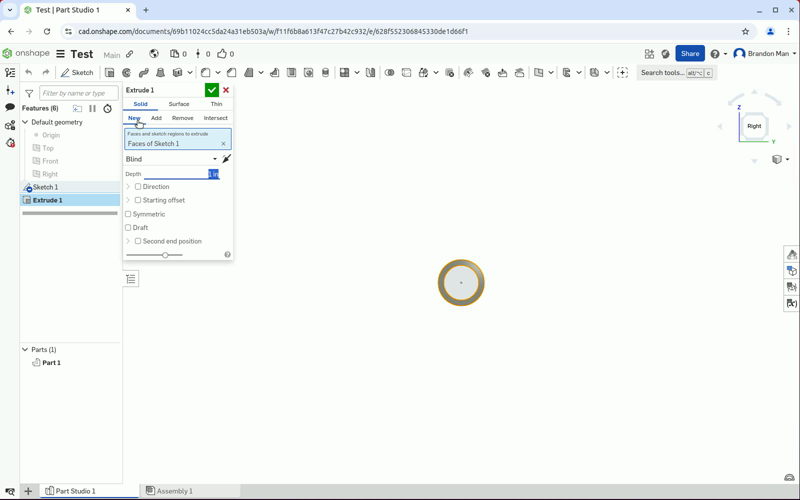
text(46.216)
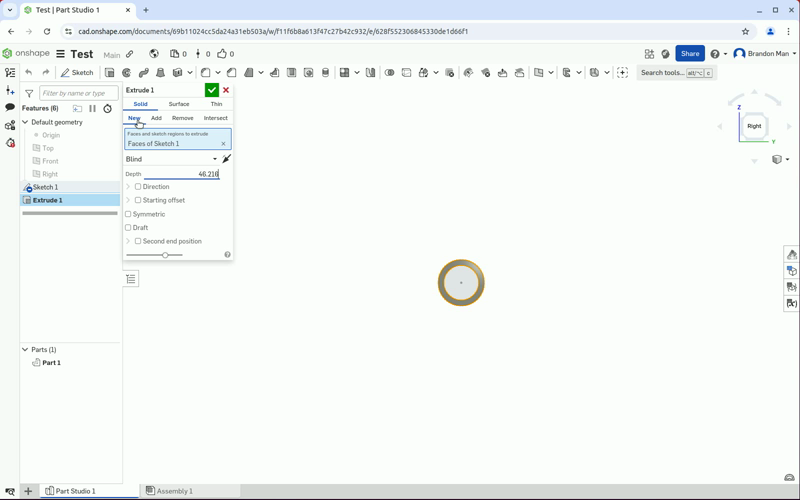
key(tab, 3)
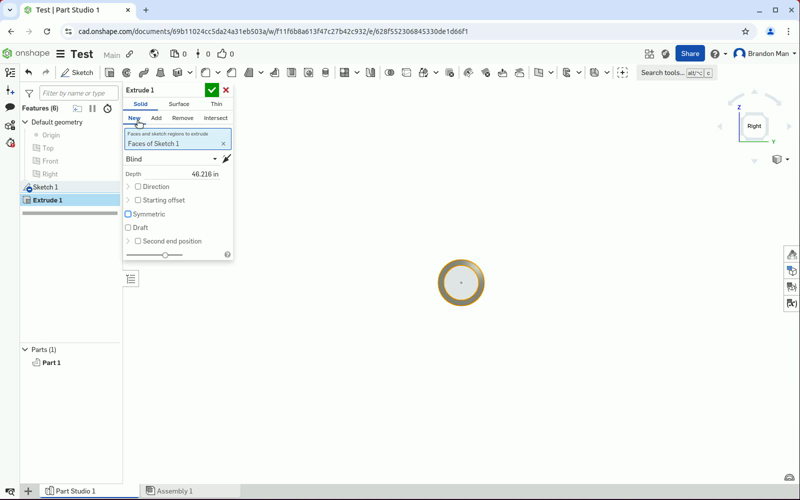
key(space)
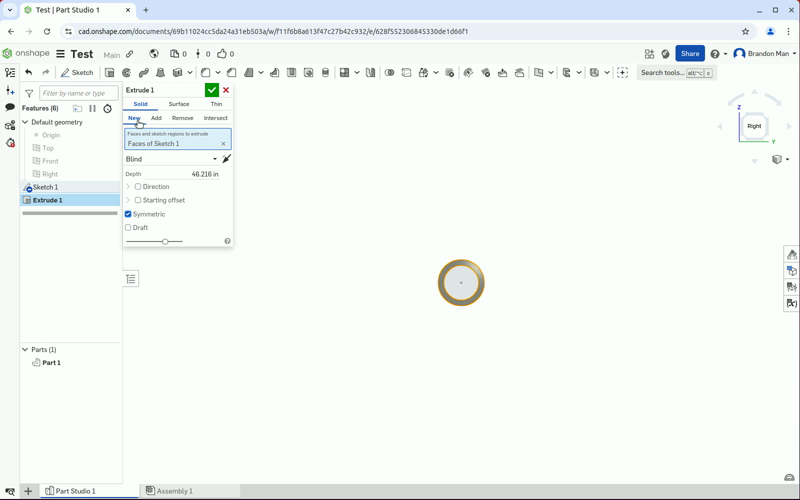
key(enter)
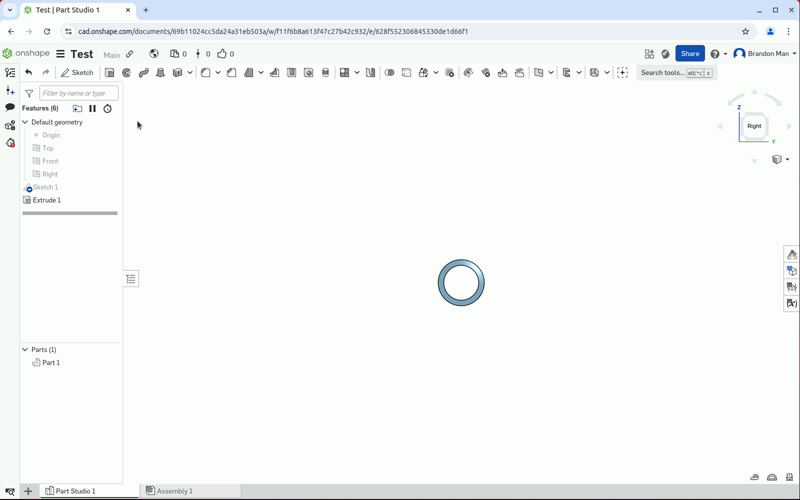
key(shift+h)
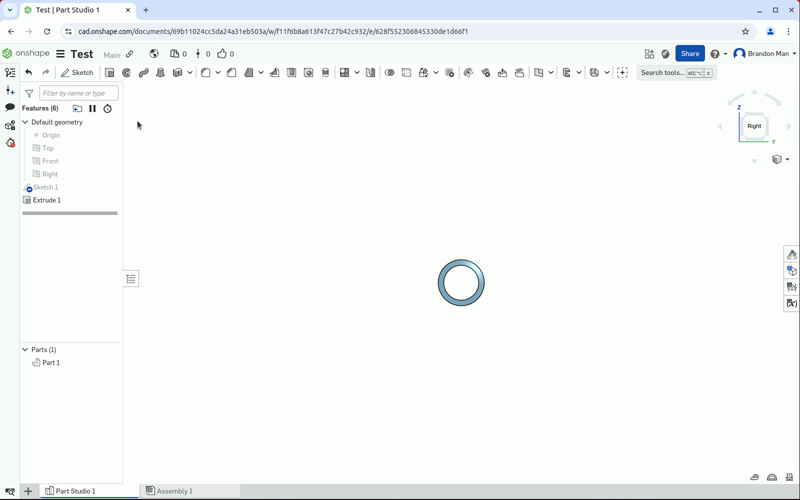
key(shift+h)
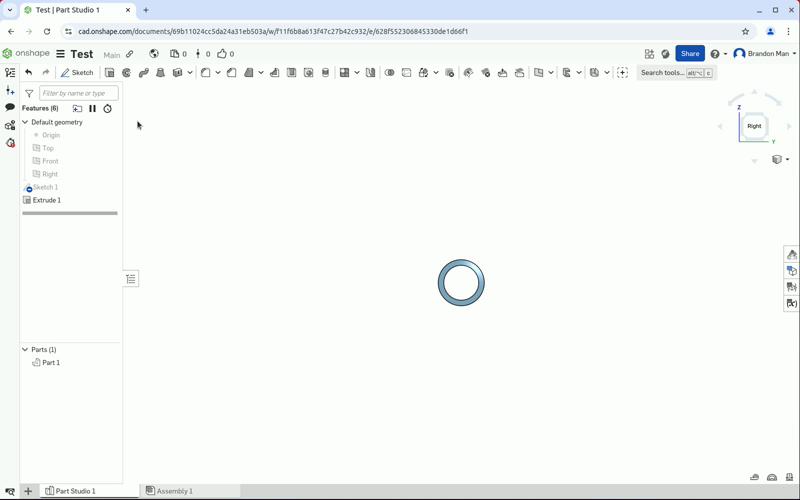
mouse_move(73, 189)
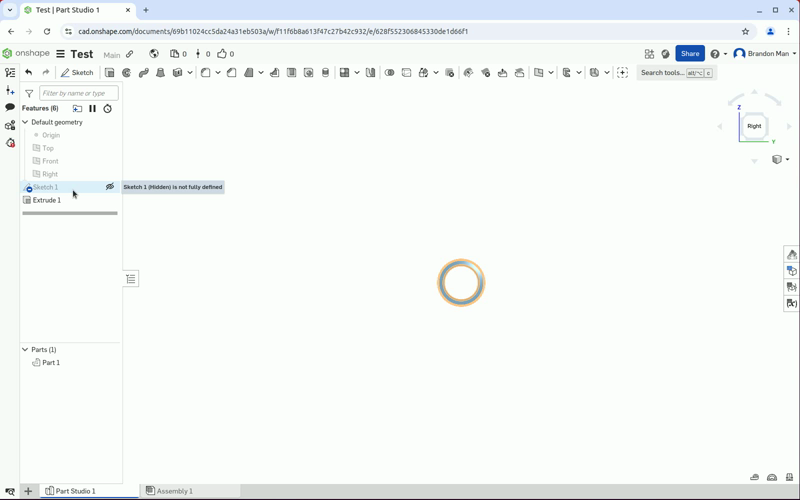
click(73, 189)
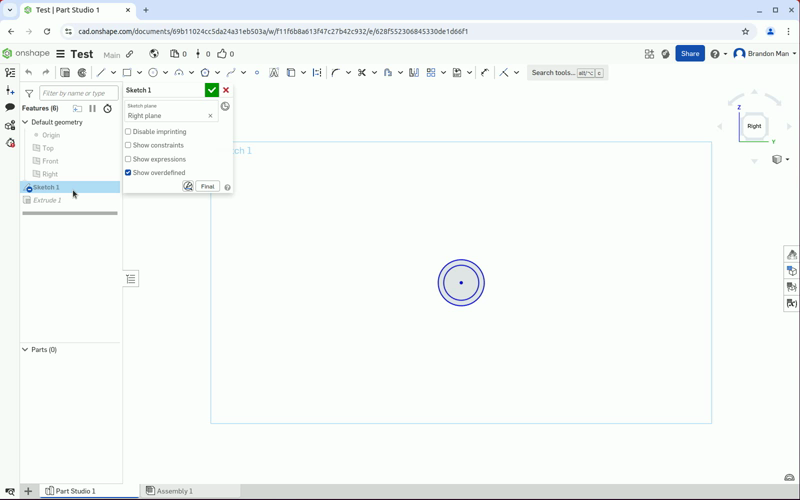
mouse_move(229, 92)
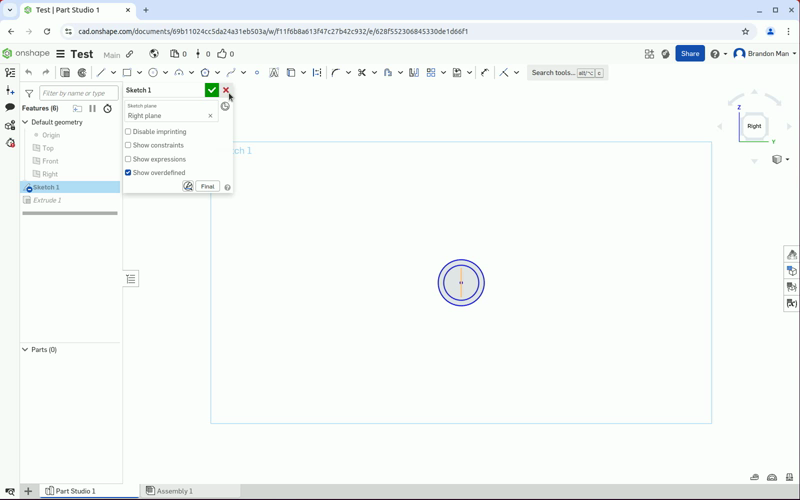
click(229, 92)
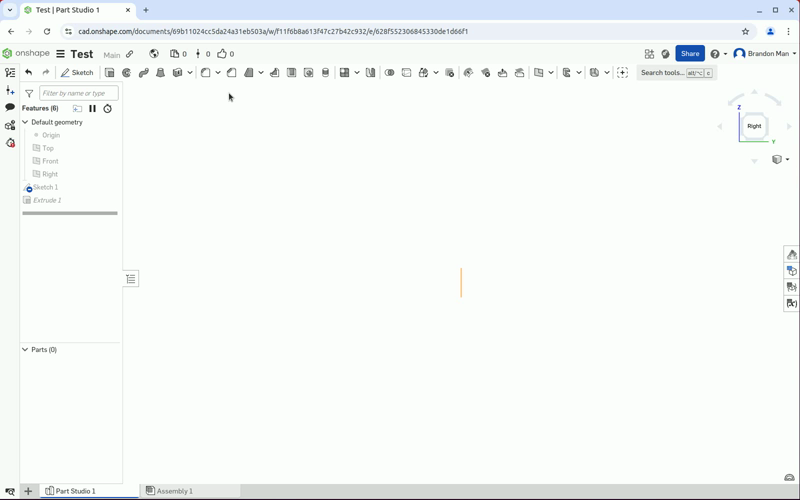
mouse_move(541, 75)
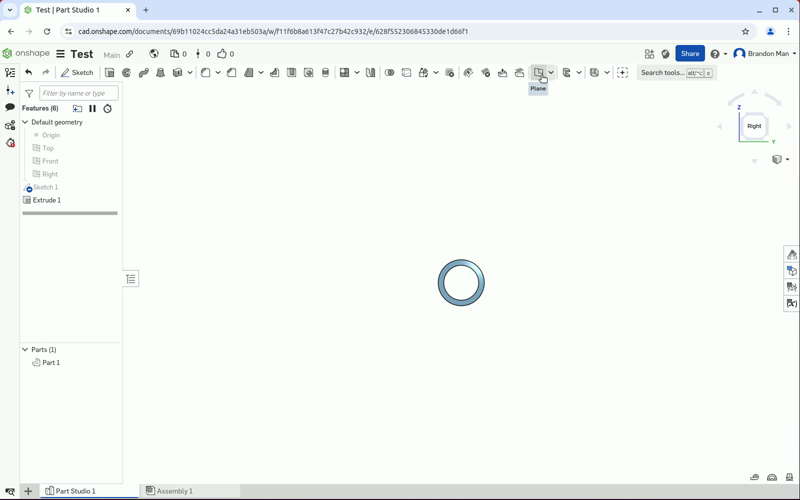
click(541, 75)
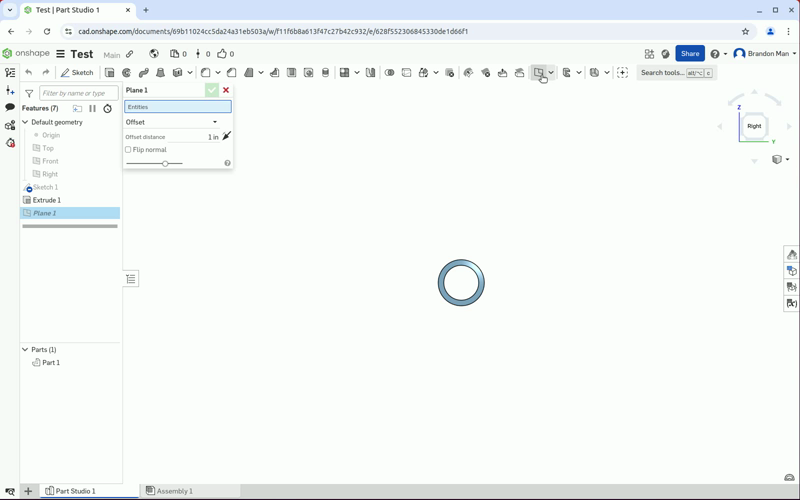
mouse_move(73, 176)
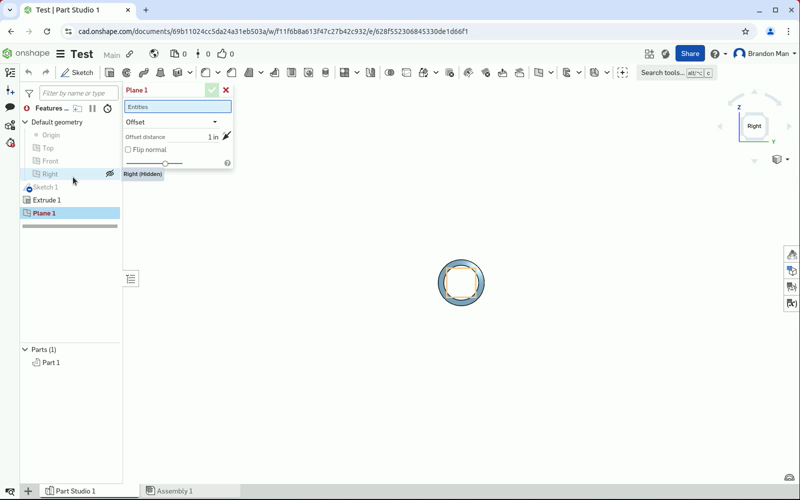
click(73, 176)
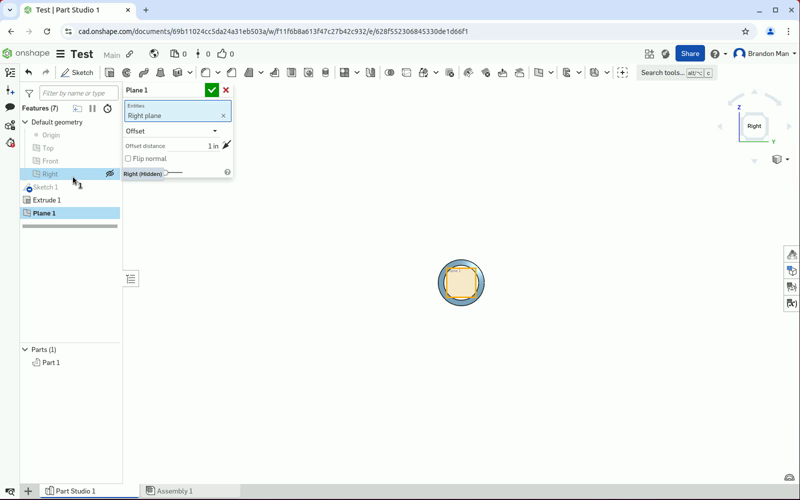
key(tab, 2)
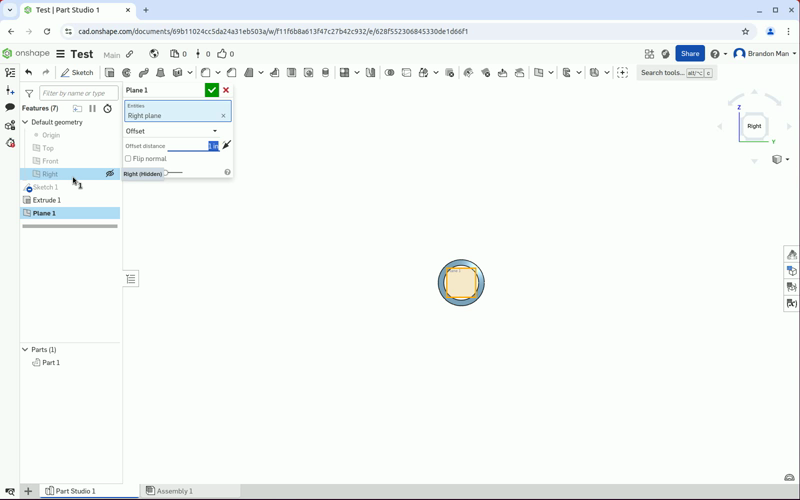
text(23.108)
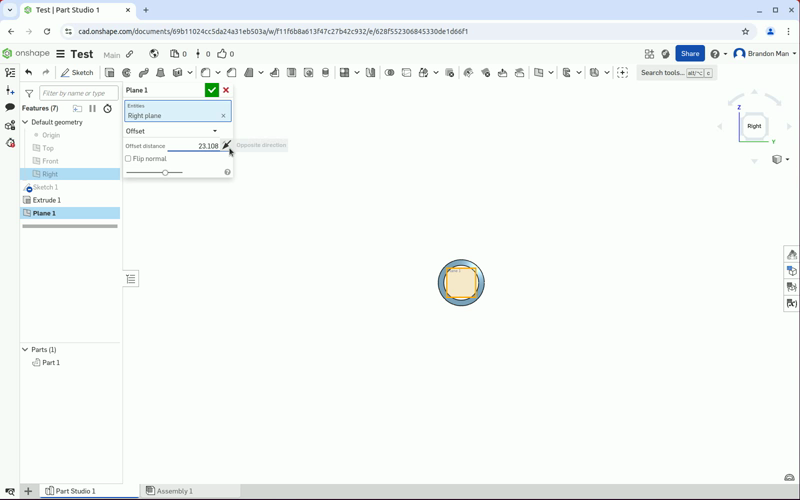
mouse_move(229, 147)
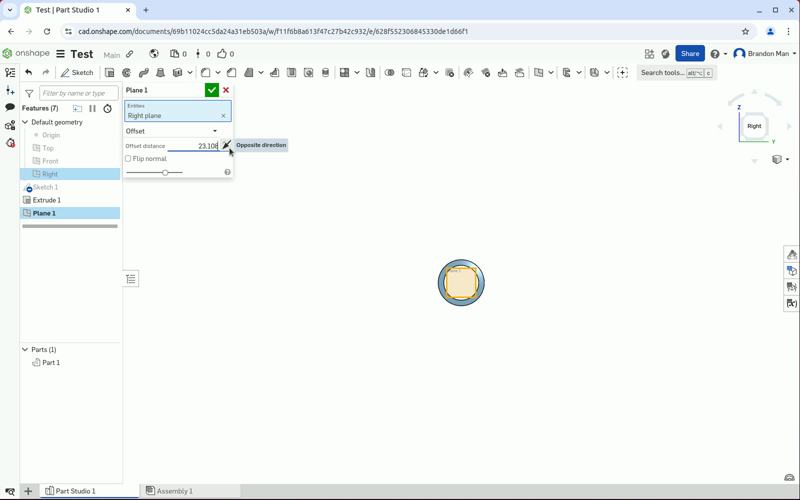
click(229, 147)
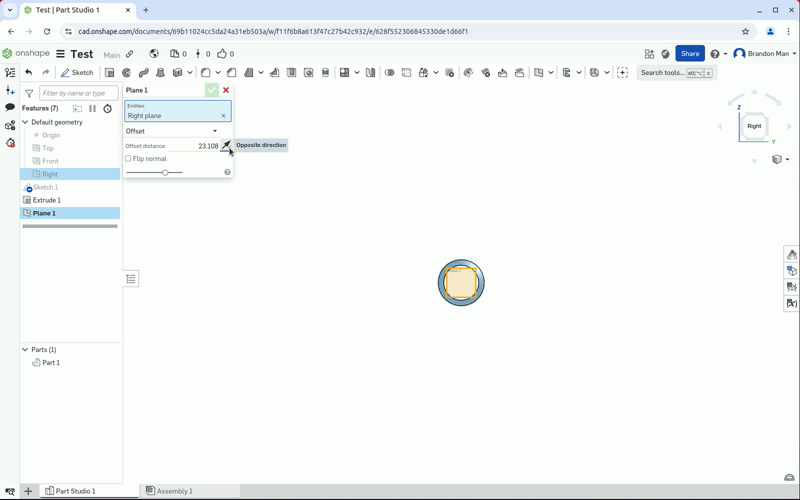
key(enter, 2)
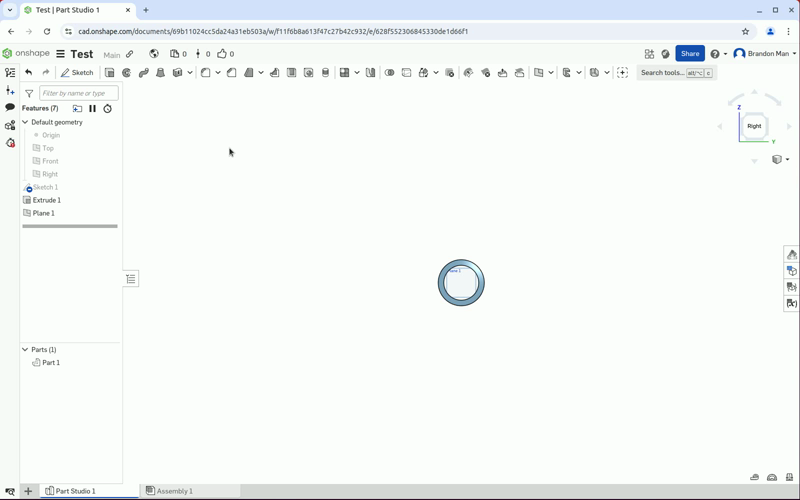
key(shift+s)
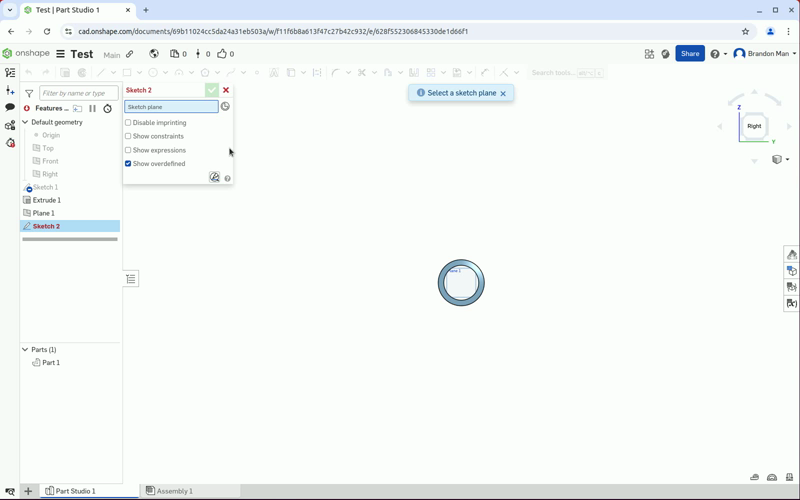
mouse_move(73, 215)
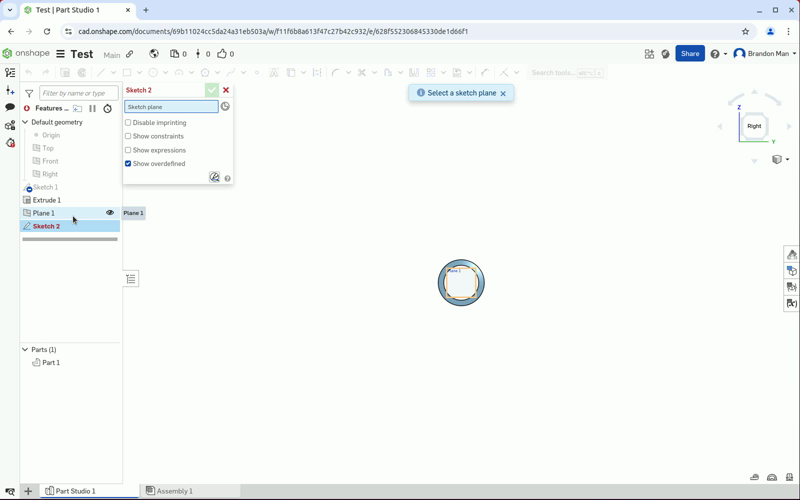
click(73, 215)
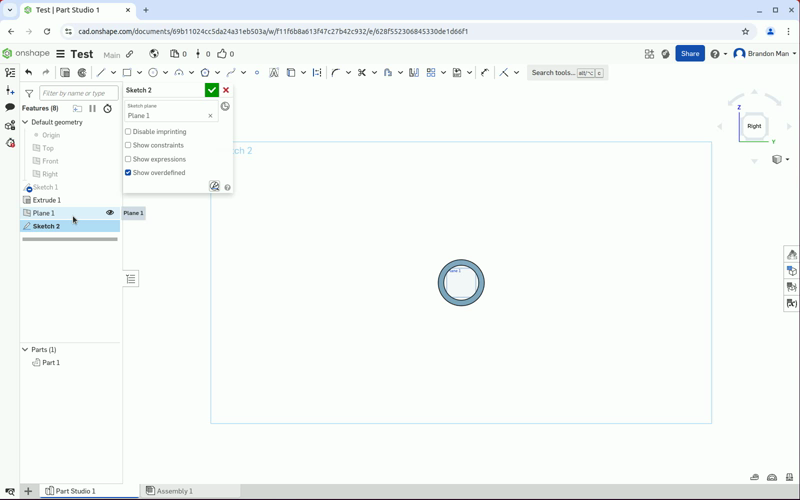
mouse_move(73, 352)
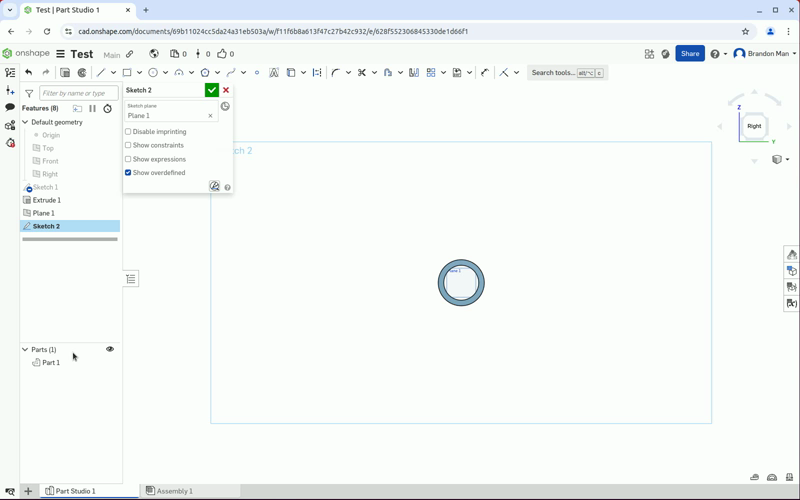
key(y)
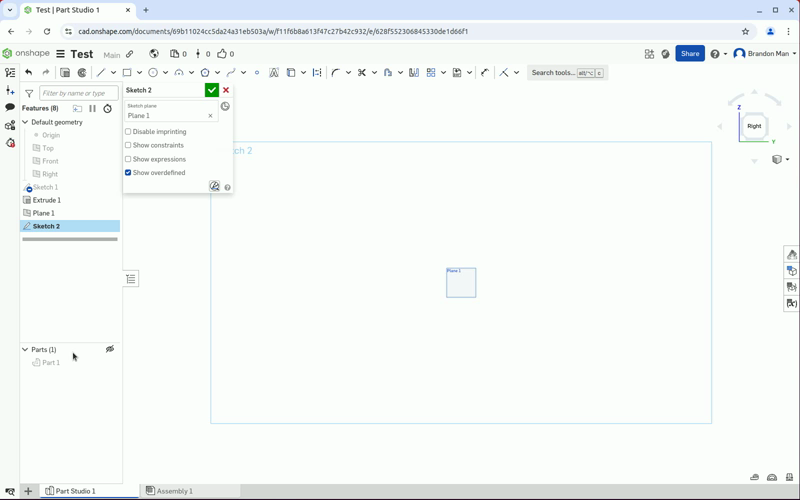
key(c)
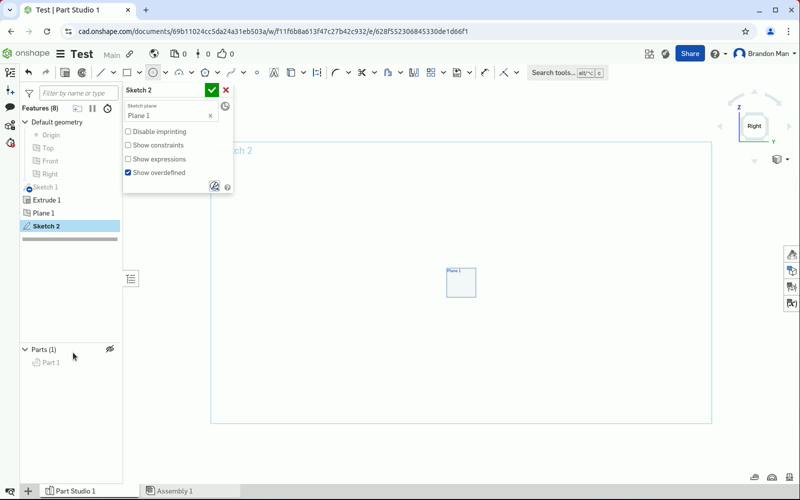
key_down(shift)
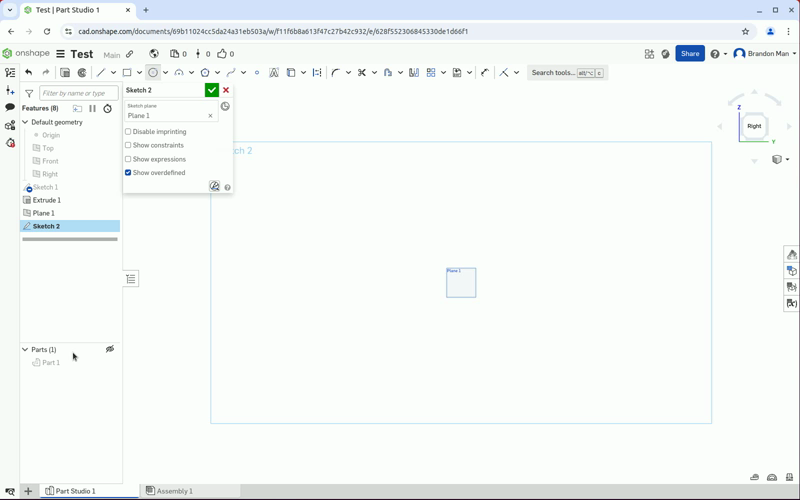
mouse_move(460, 282)
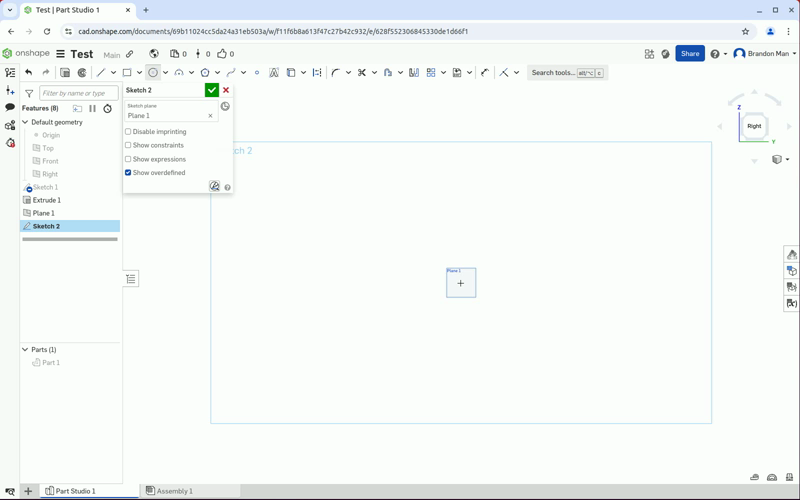
click(460, 282)
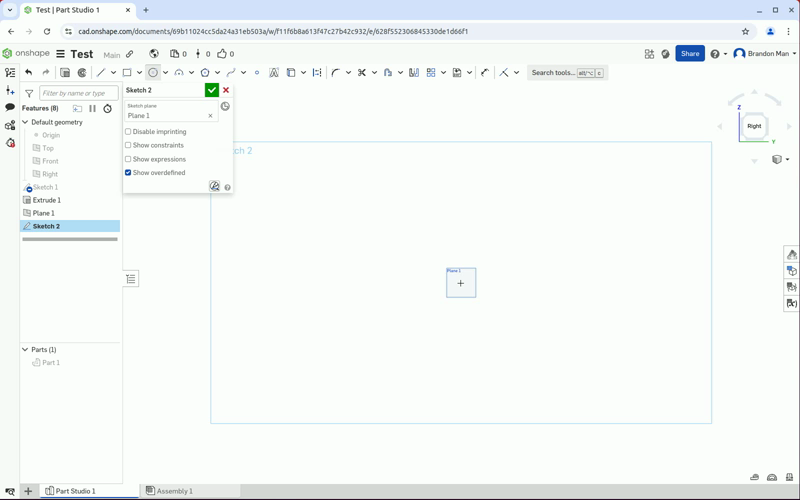
key_up(shift)
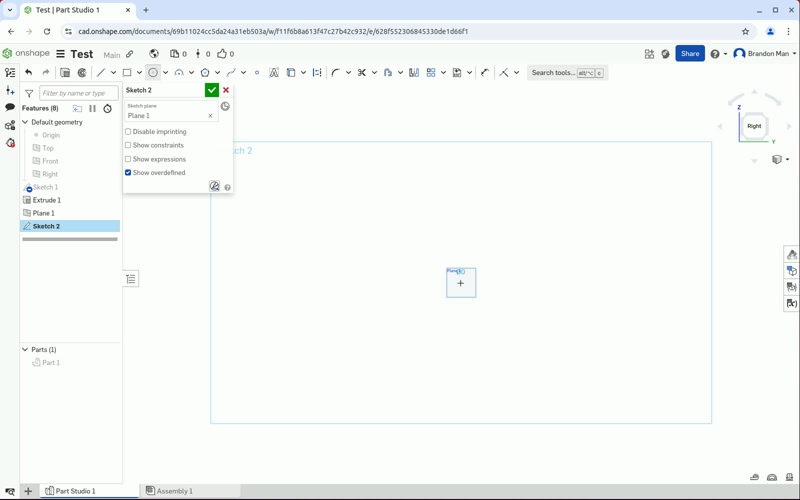
mouse_move(486, 282)
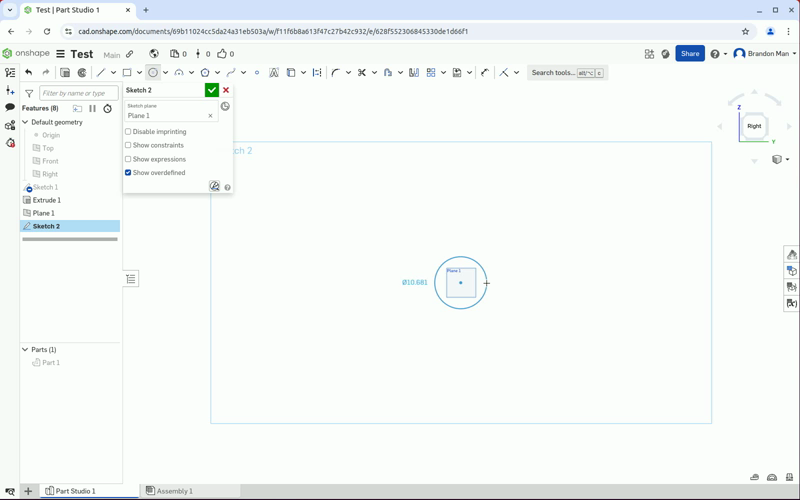
click(486, 282)
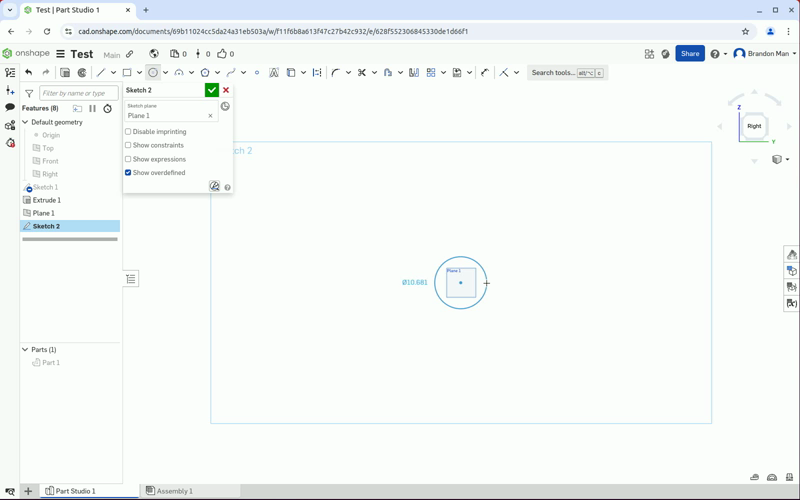
key(esc)
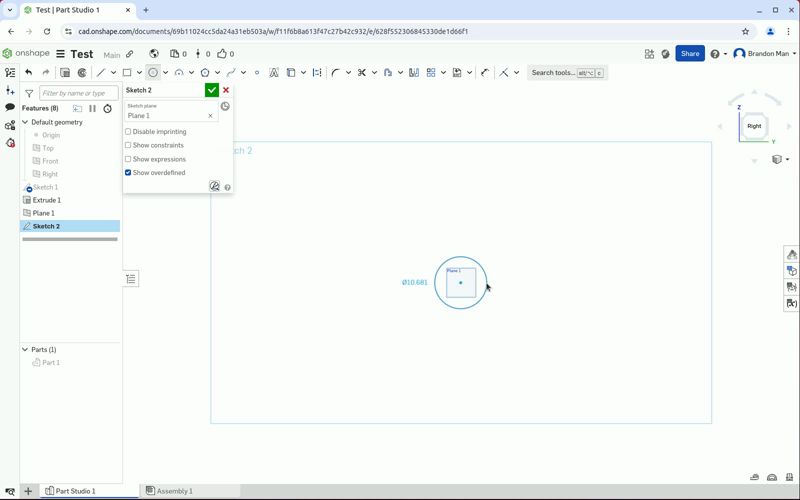
key(c)
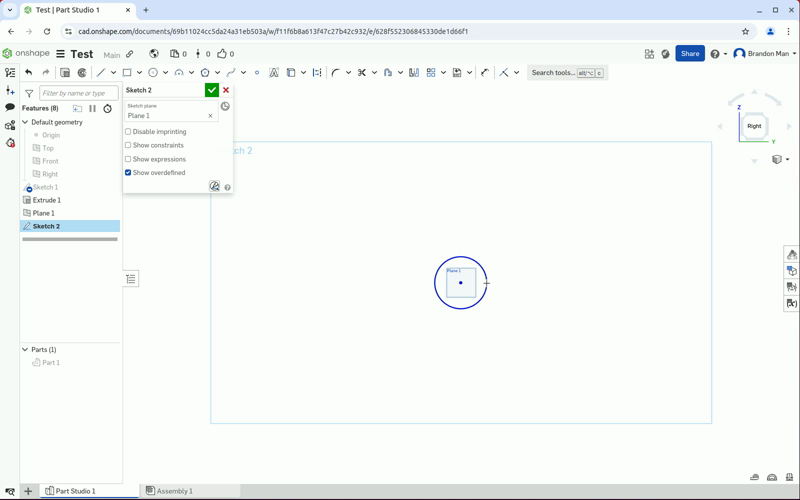
key_down(shift)
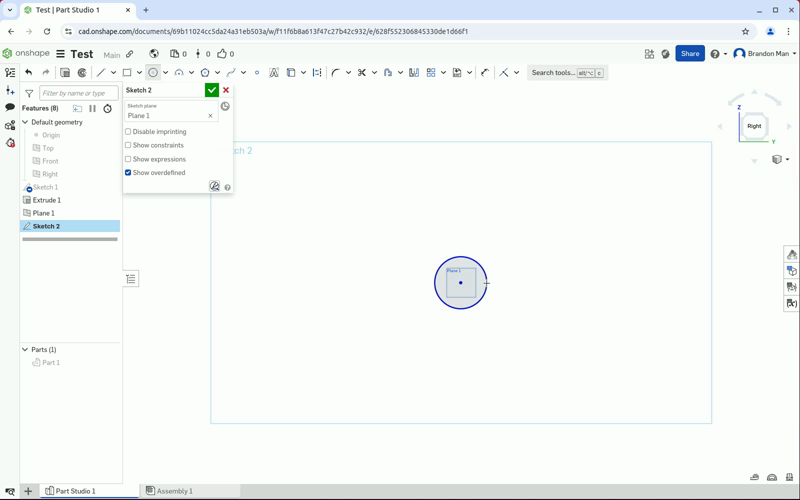
mouse_move(460, 282)
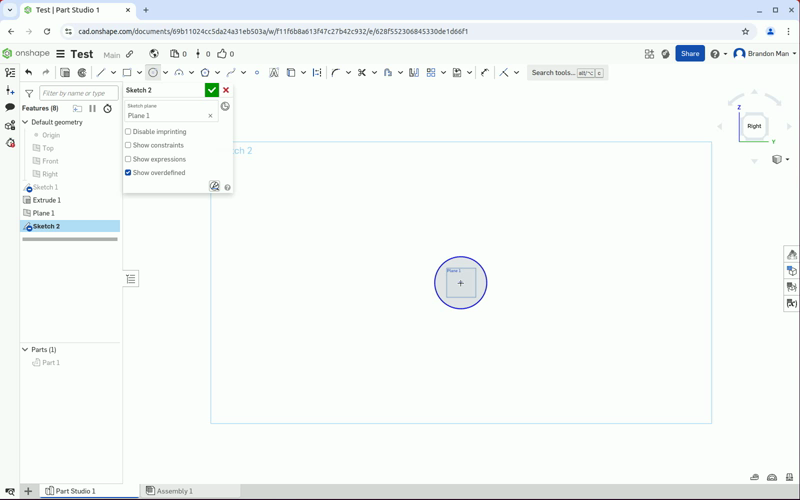
click(460, 282)
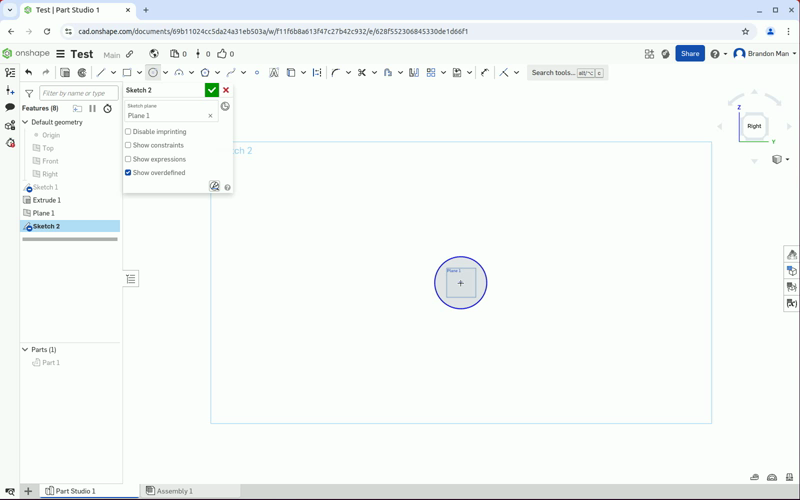
key_up(shift)
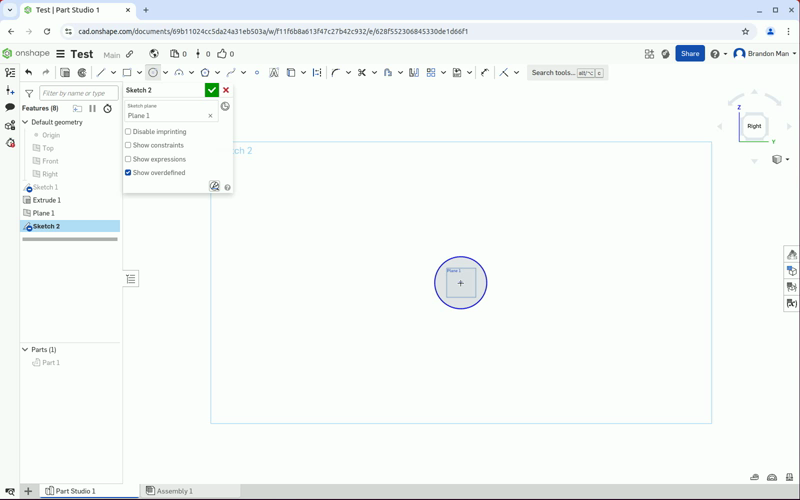
mouse_move(483, 282)
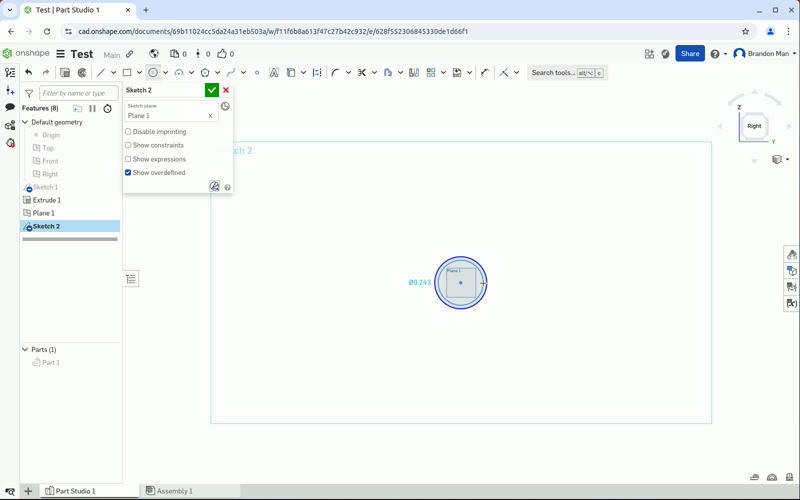
scroll(6)
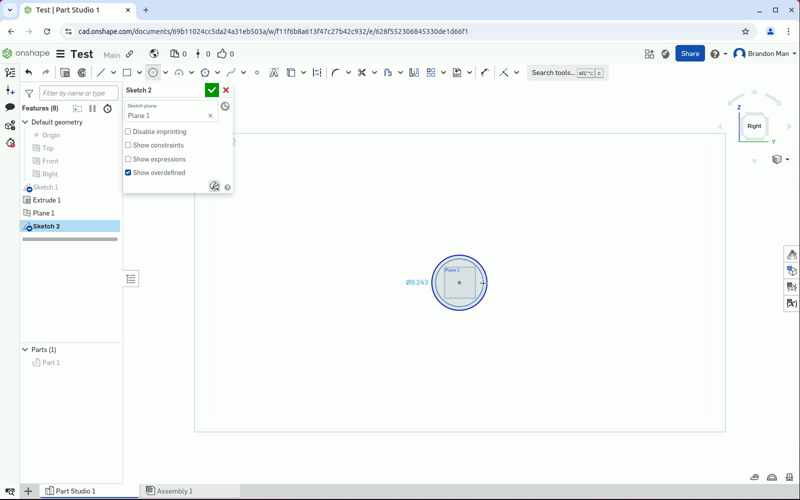
scroll(6)
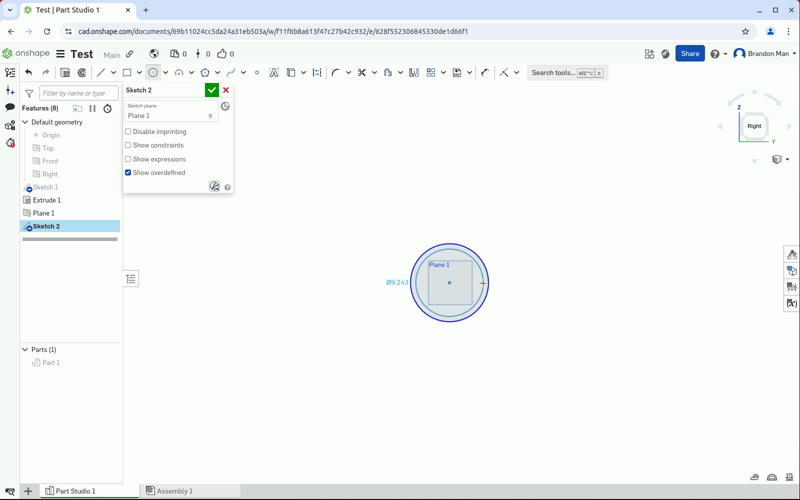
scroll(6)
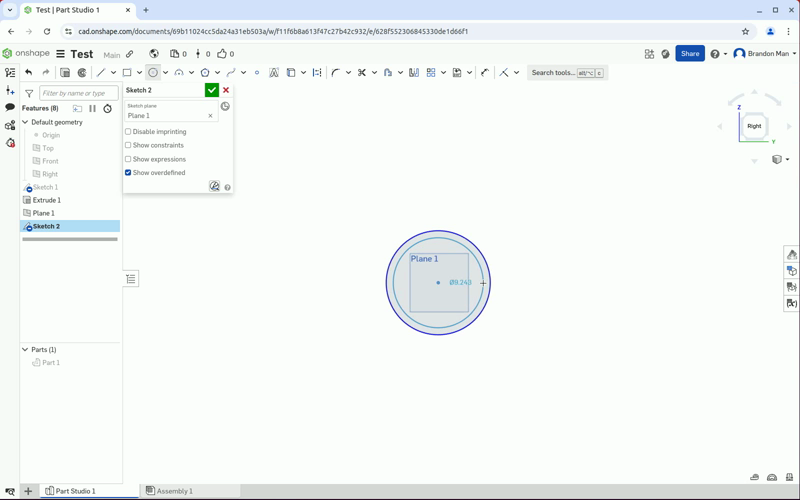
scroll(6)
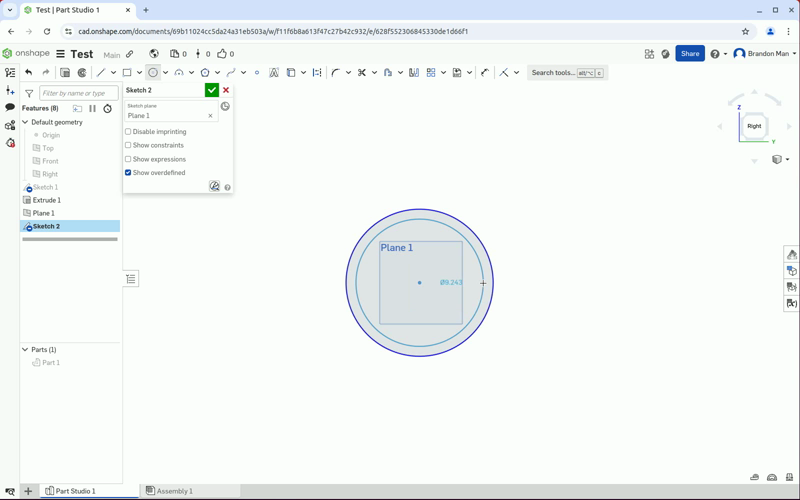
scroll(6)
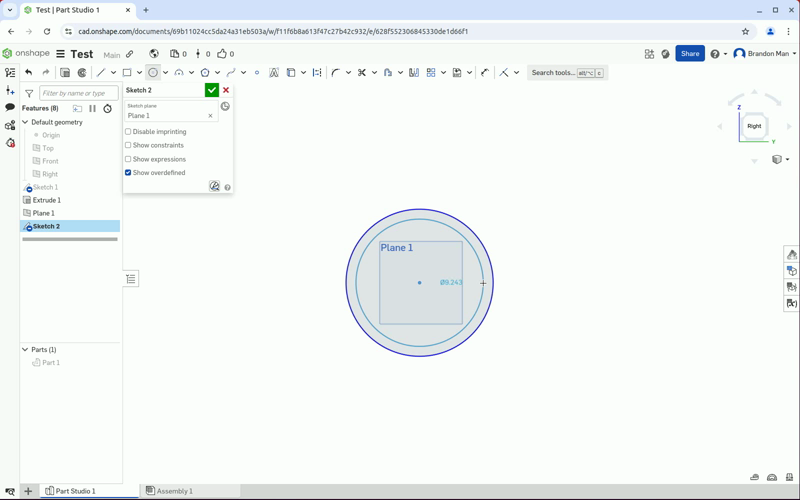
scroll(6)
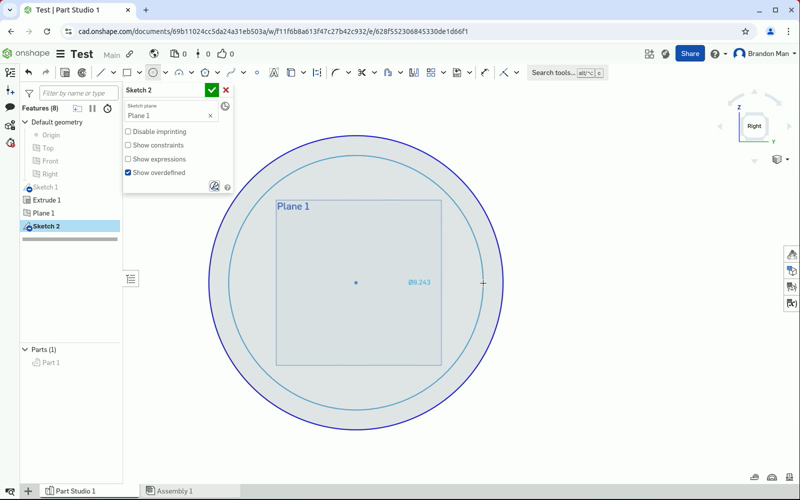
scroll(6)
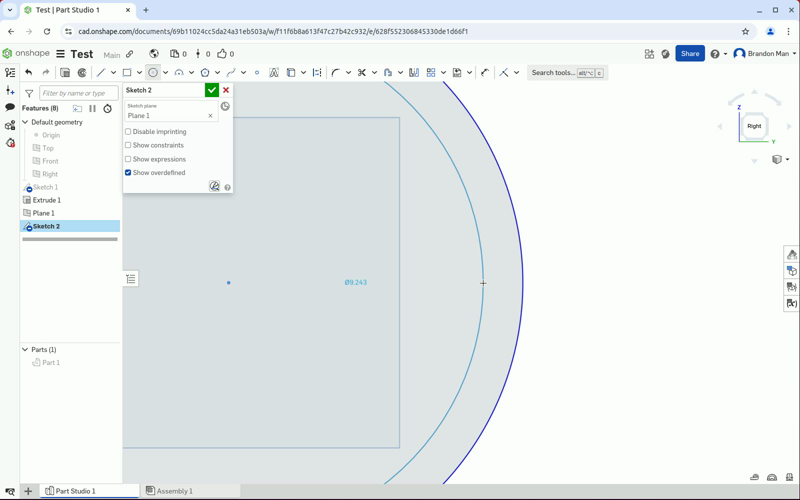
click(483, 282)
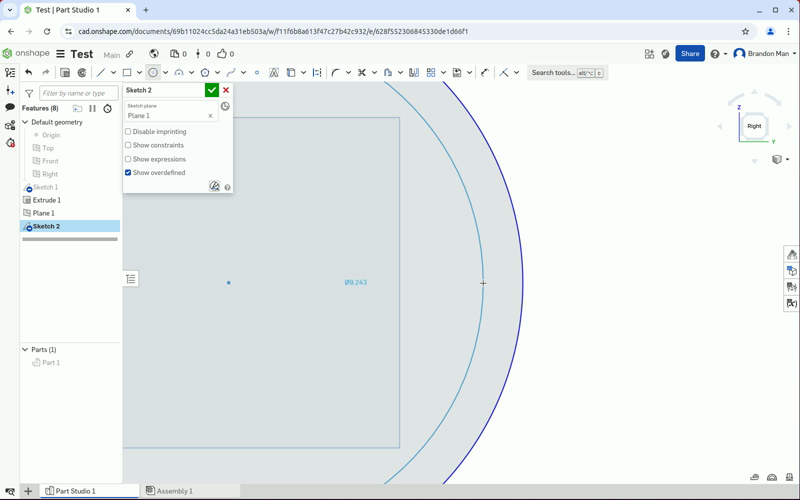
scroll(-6)
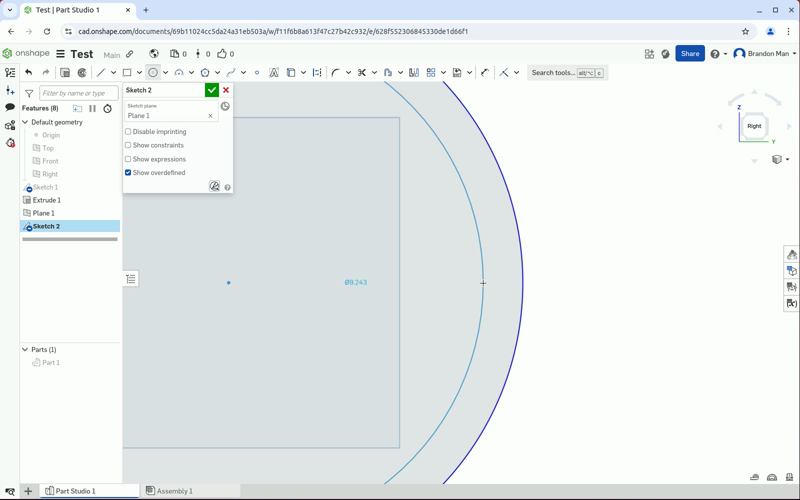
scroll(-6)
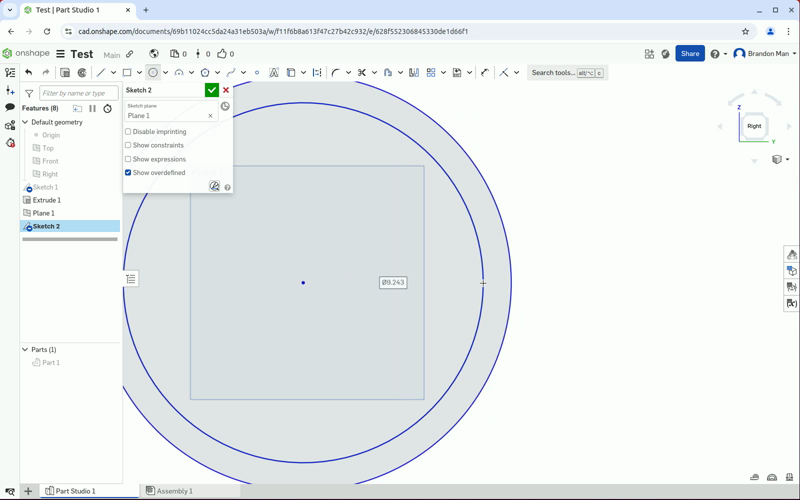
scroll(-6)
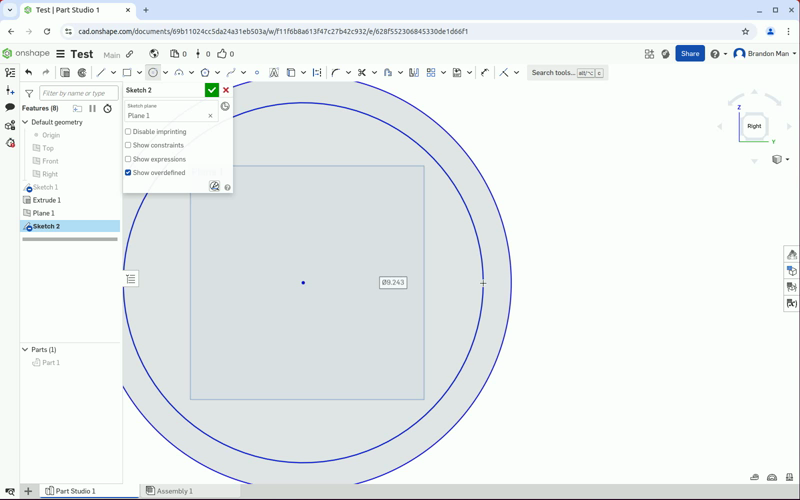
scroll(-6)
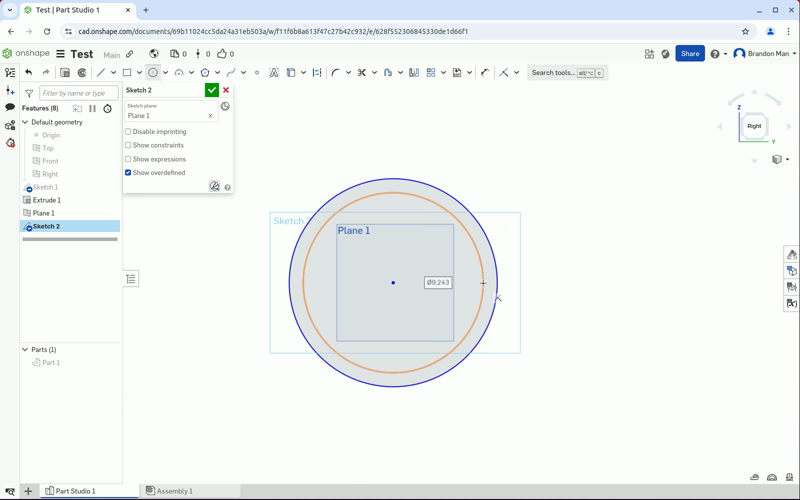
scroll(-6)
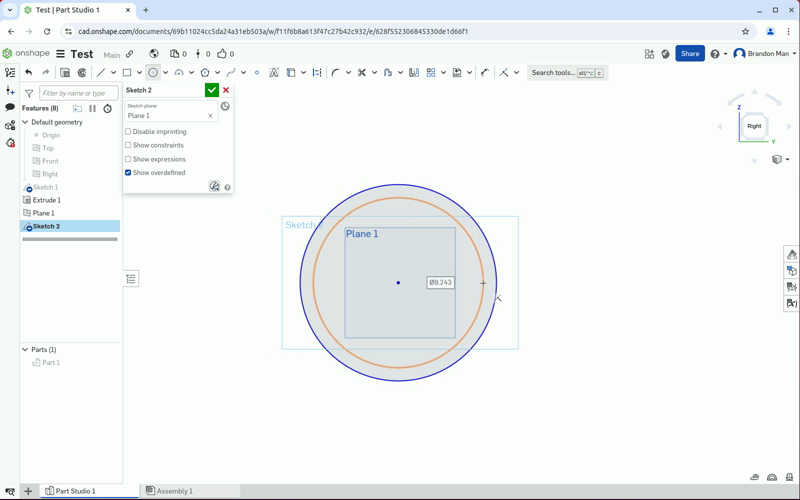
scroll(-6)
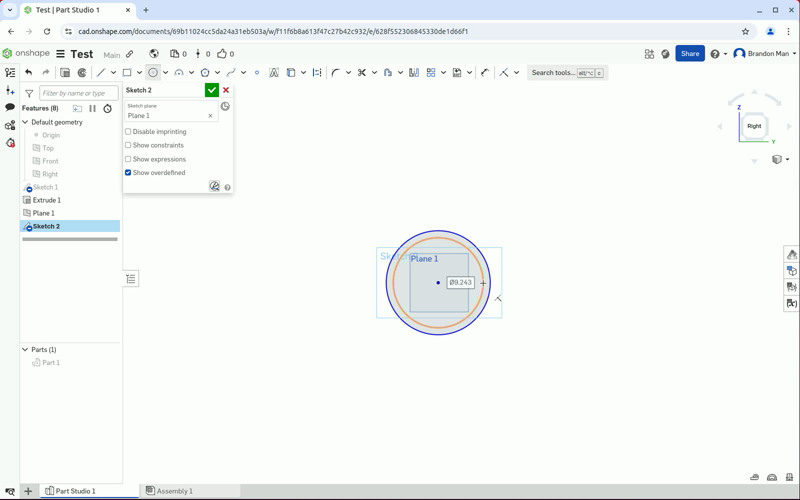
scroll(-6)
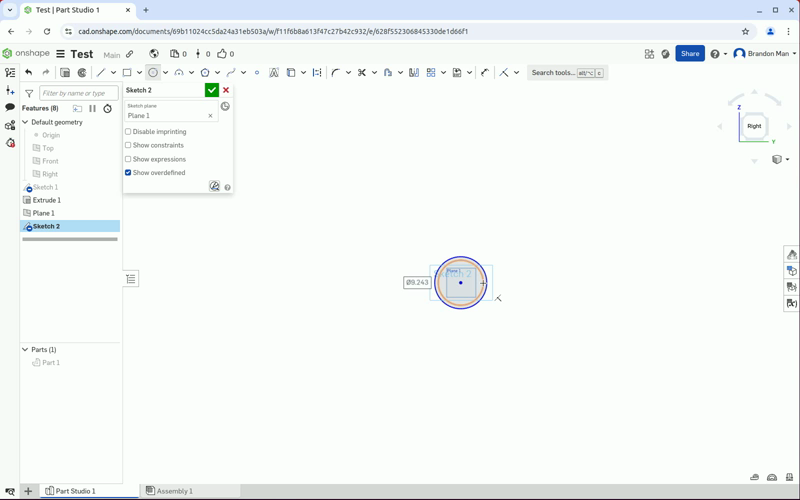
key(esc)
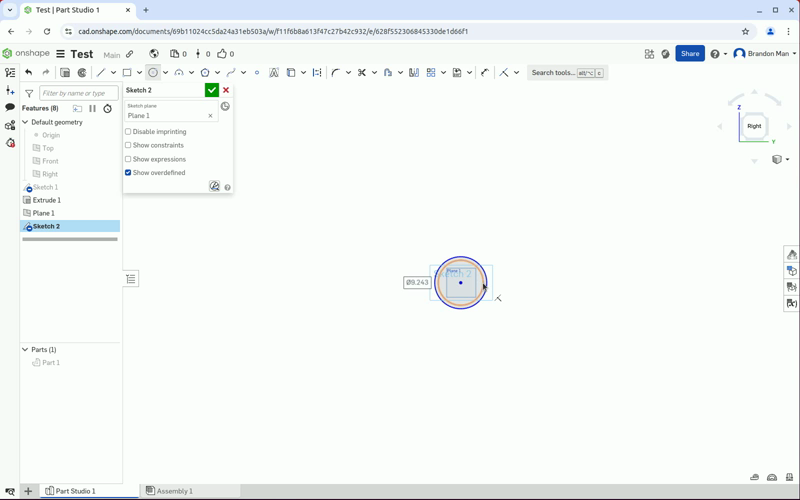
mouse_move(454, 305)
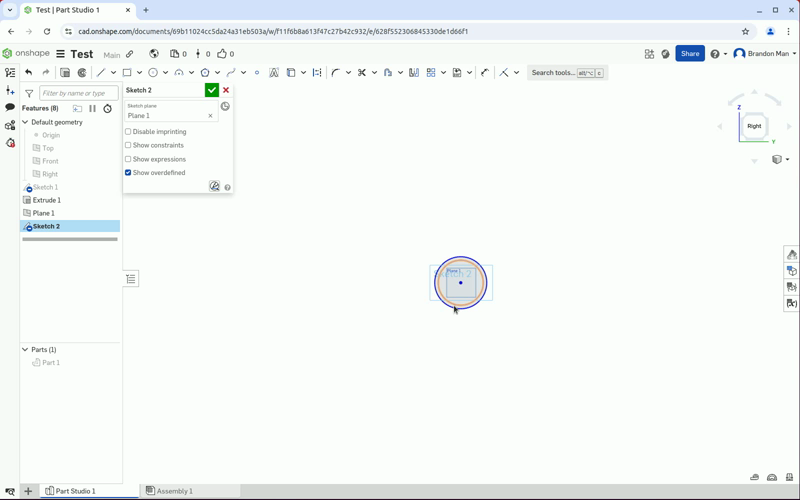
scroll(6)
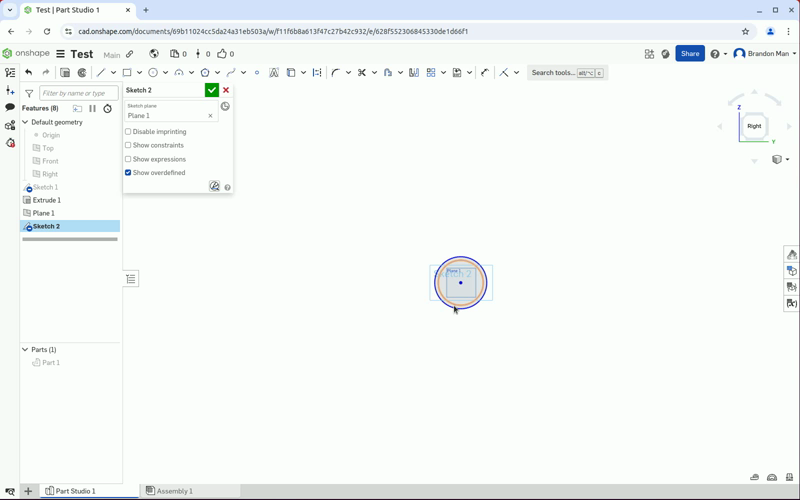
scroll(6)
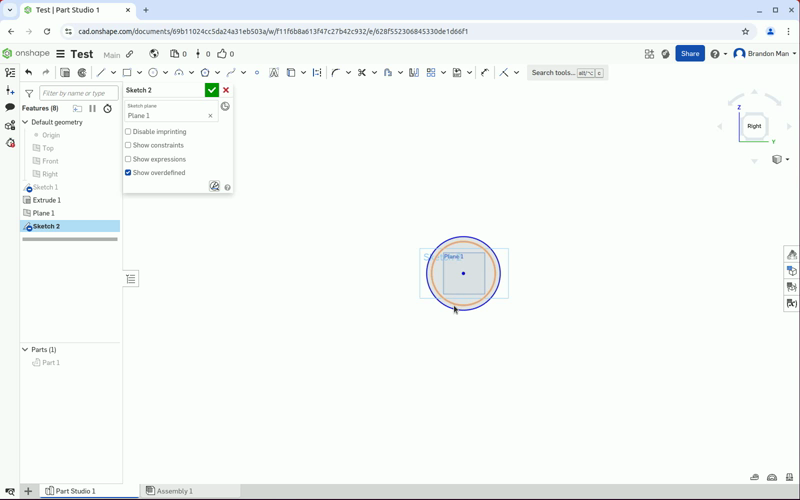
scroll(6)
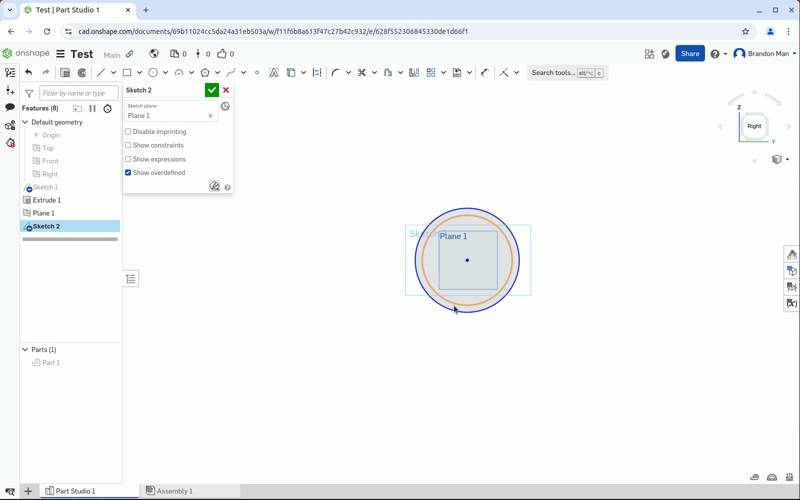
scroll(6)
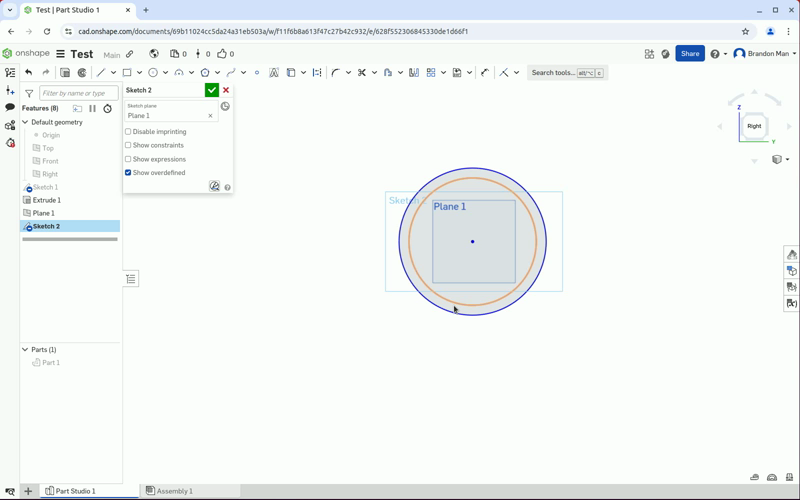
scroll(6)
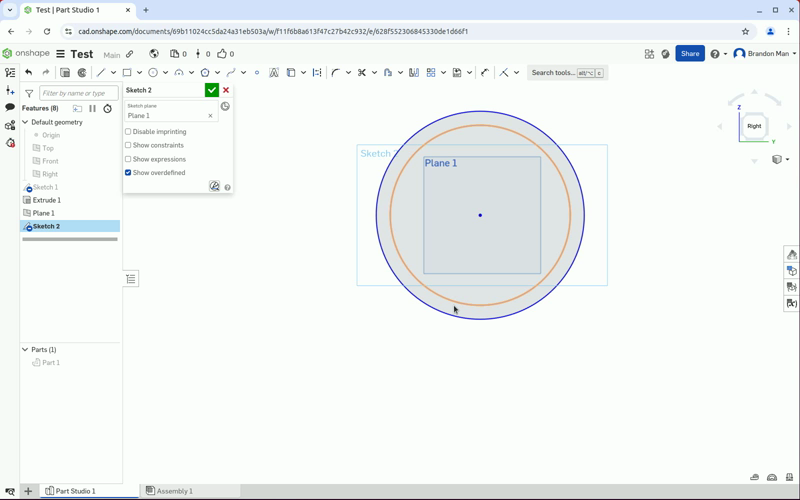
scroll(6)
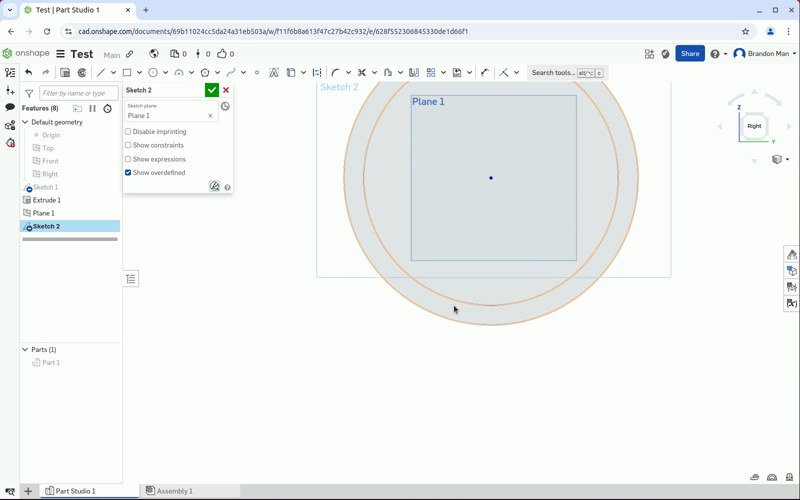
scroll(6)
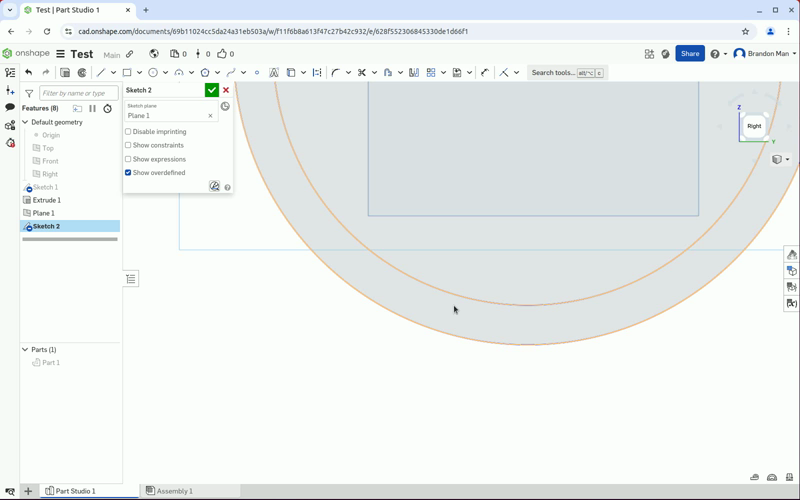
click(454, 305)
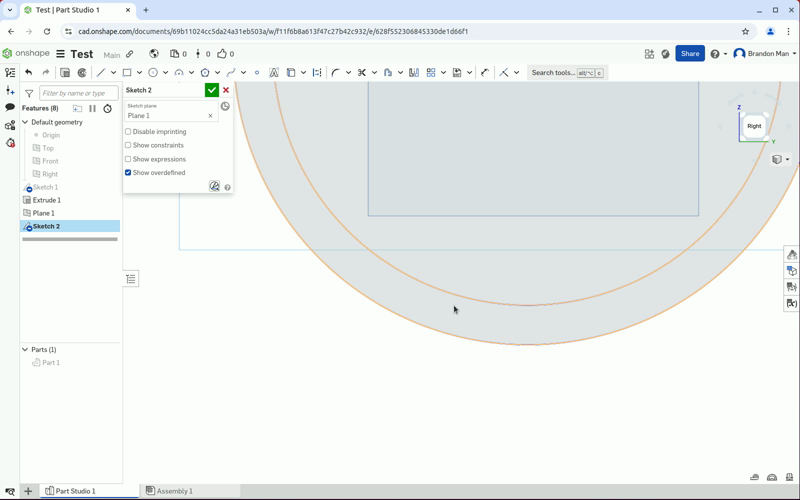
scroll(-6)
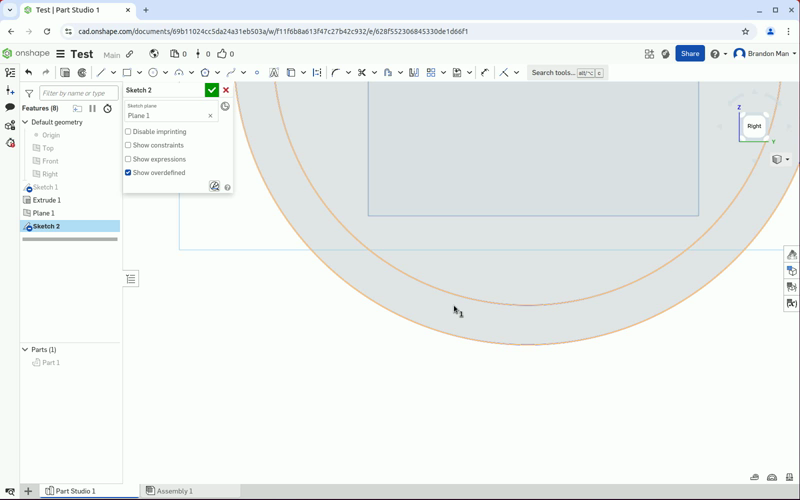
scroll(-6)
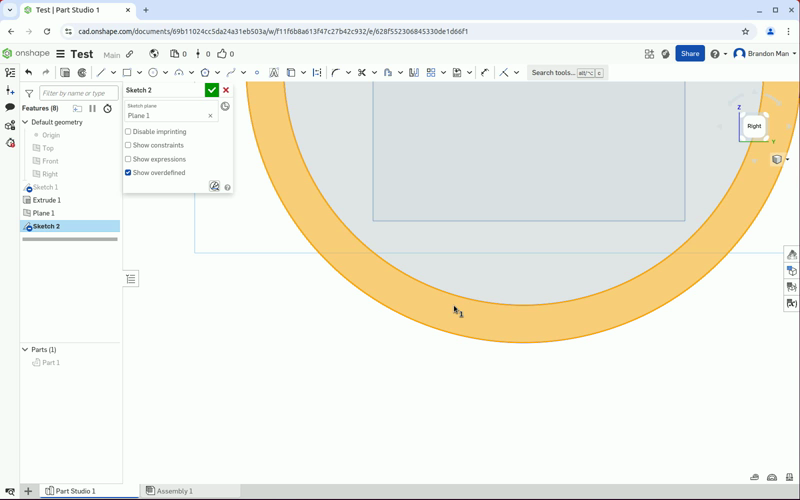
scroll(-6)
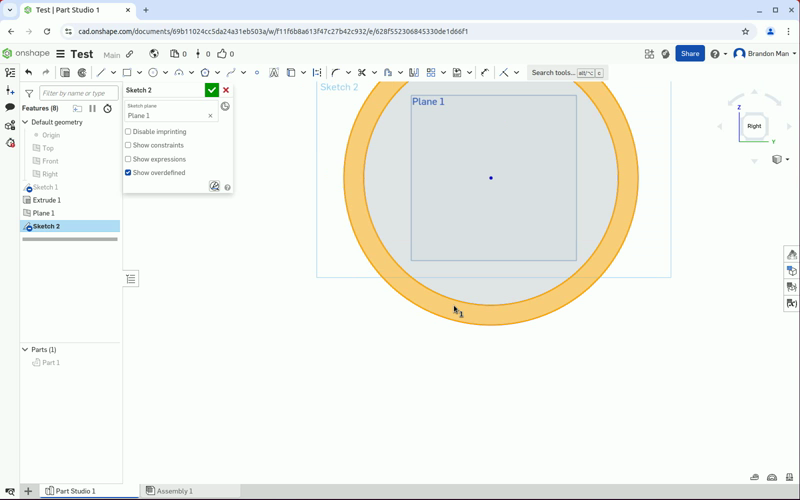
scroll(-6)
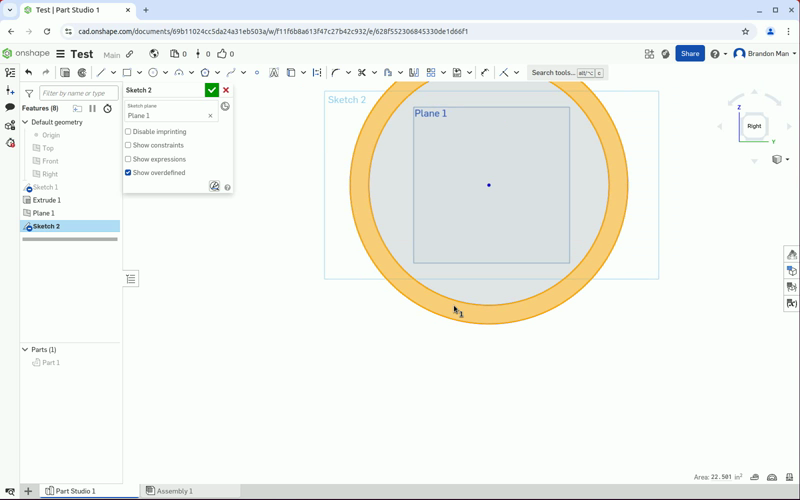
scroll(-6)
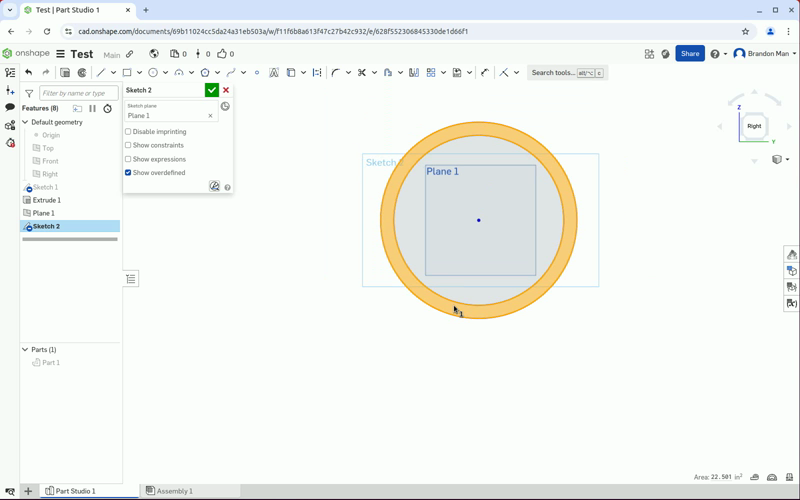
scroll(-6)
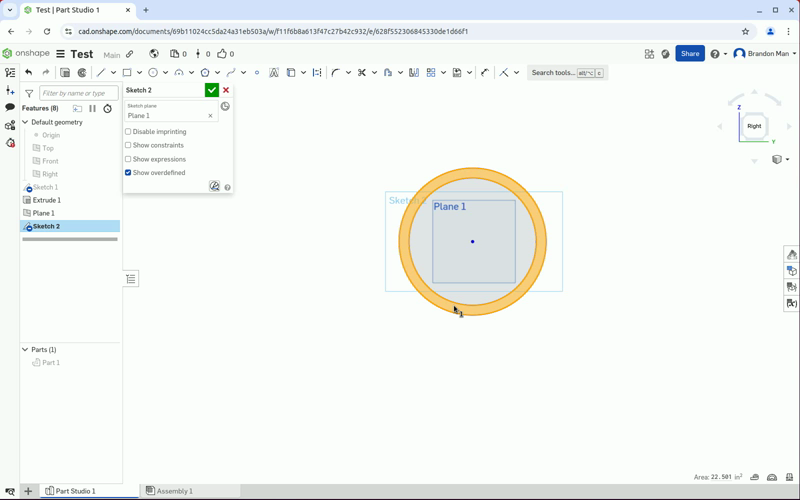
scroll(-6)
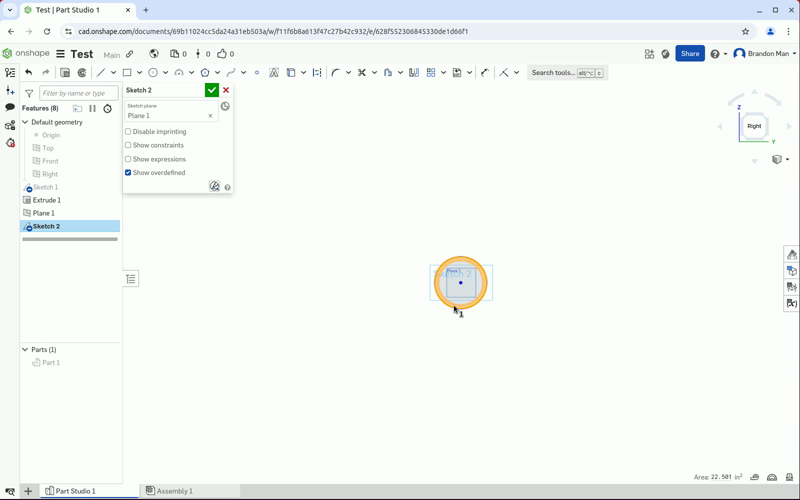
mouse_move(73, 352)
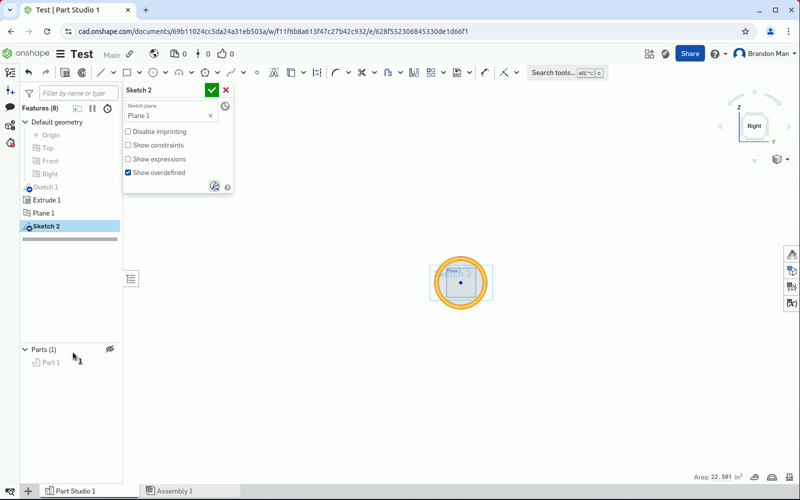
key(shift+y)
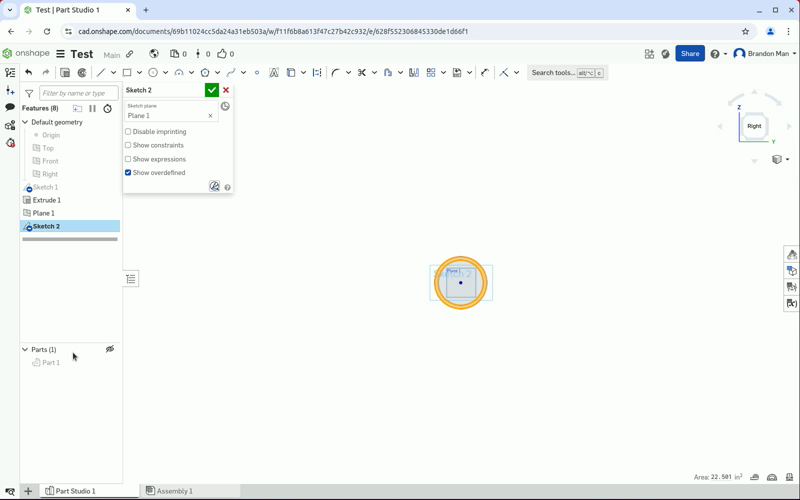
key(shift+e)
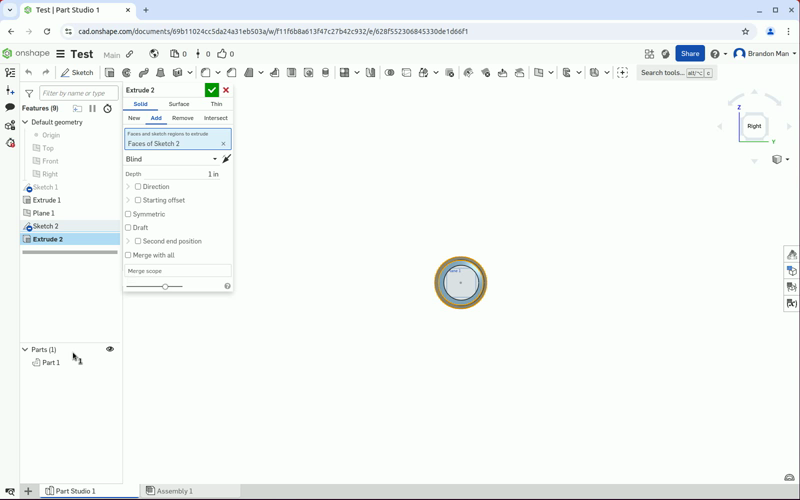
mouse_move(143, 106)
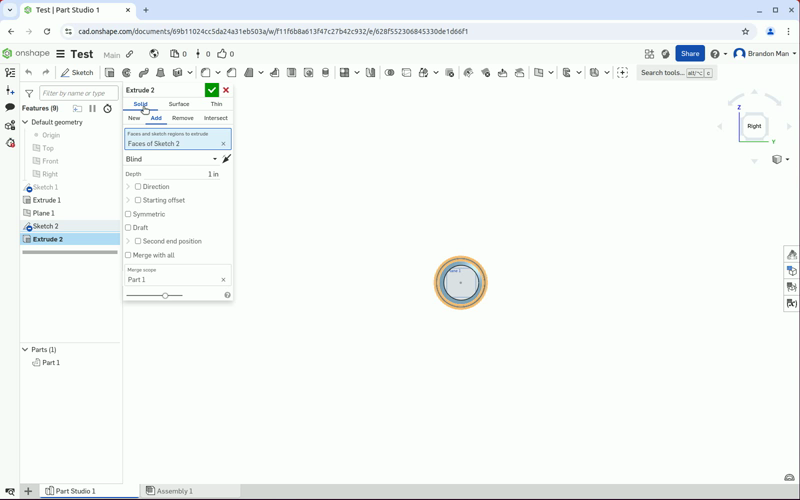
click(143, 106)
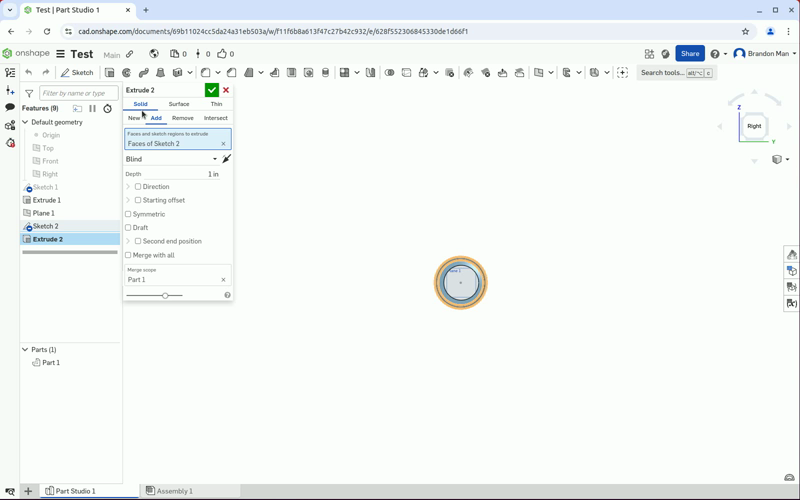
mouse_move(137, 120)
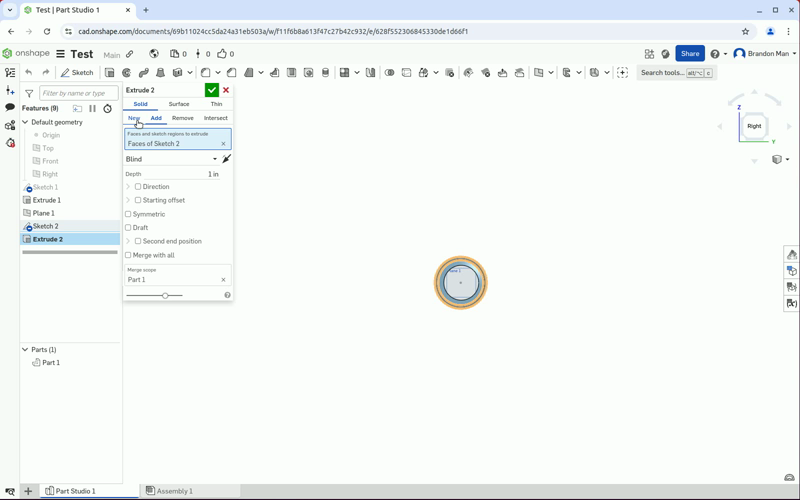
click(137, 120)
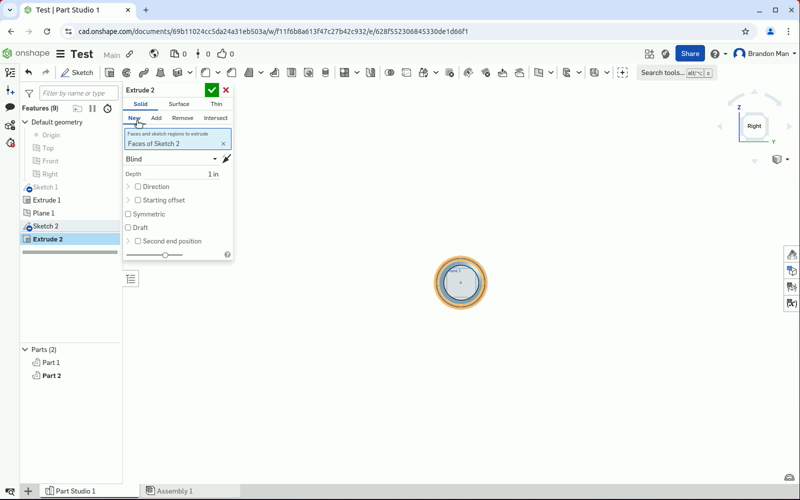
key(tab, 4)
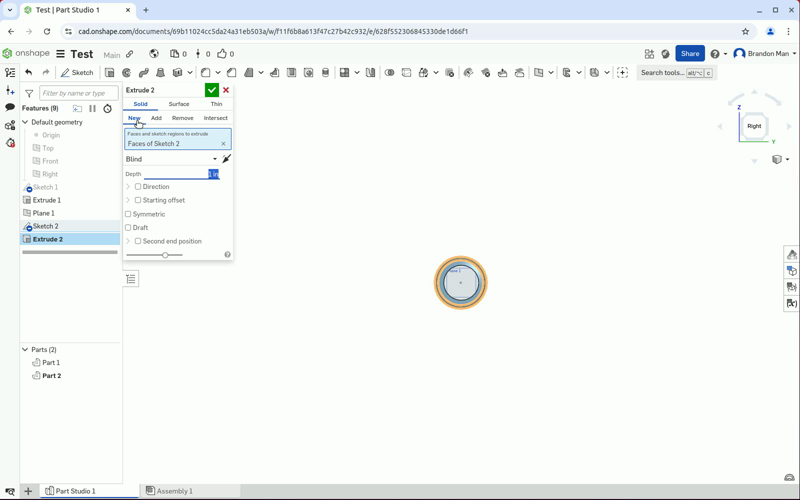
text(-2.407)
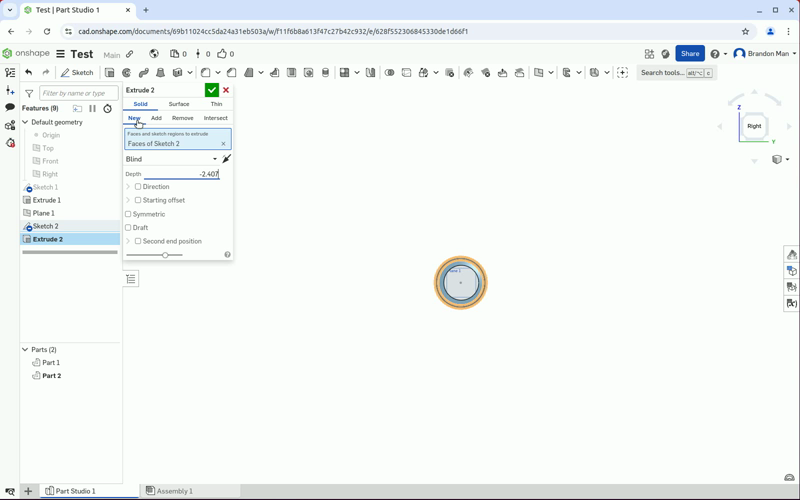
key(enter)
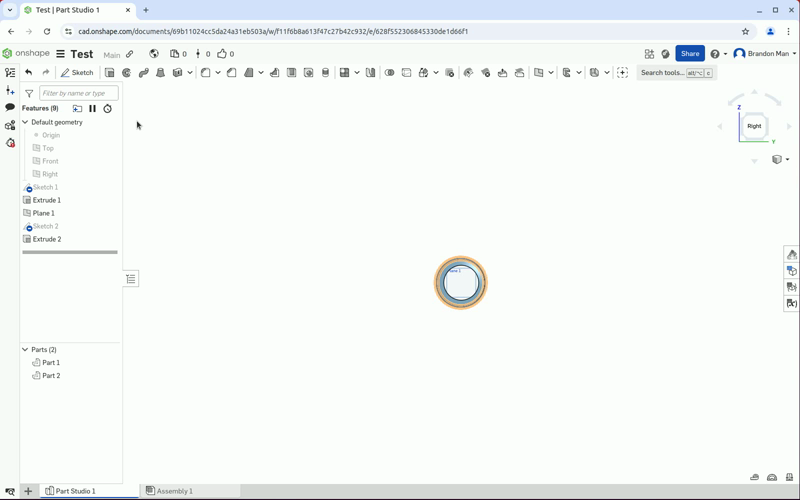
key(shift+h)
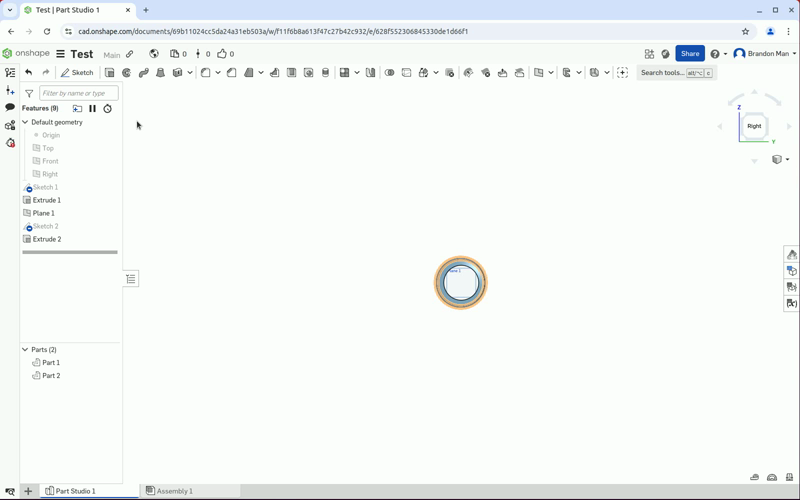
key(shift+h)
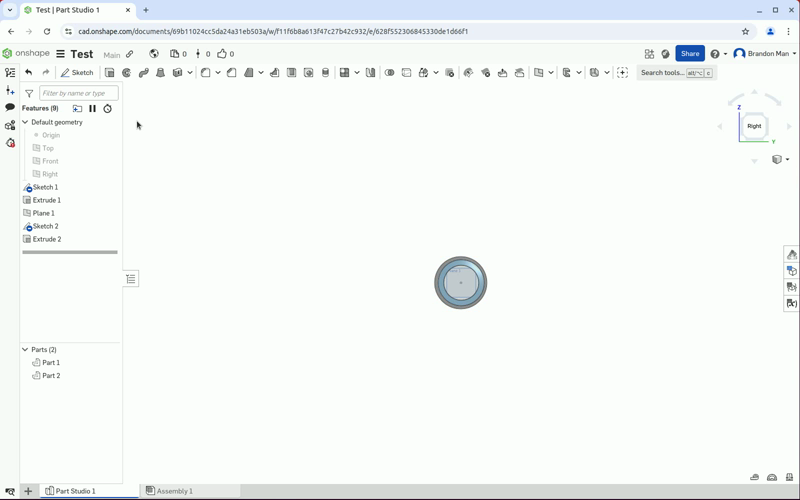
key(shift+7)
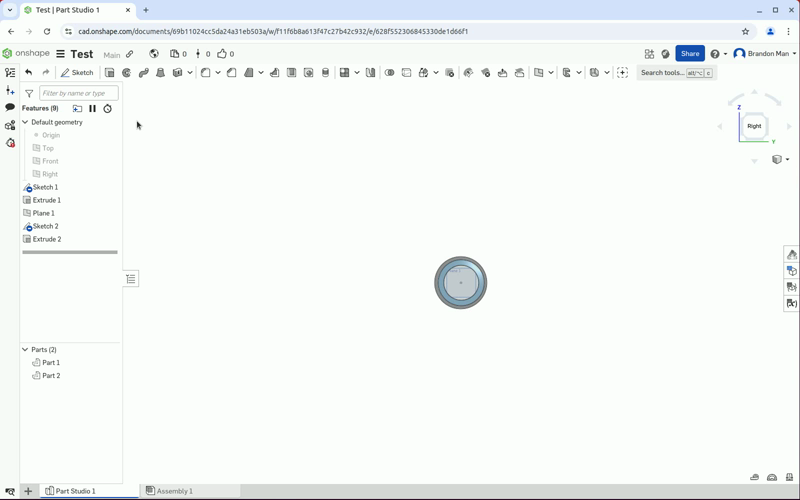
key(right, 2)
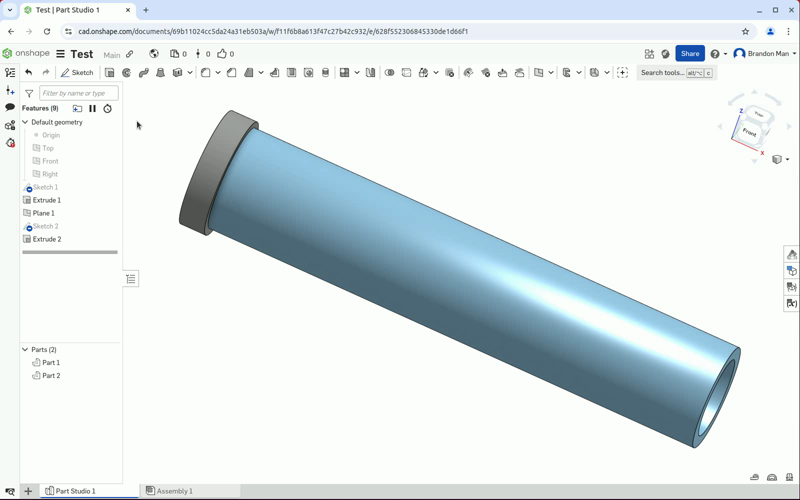
key(down, 2)
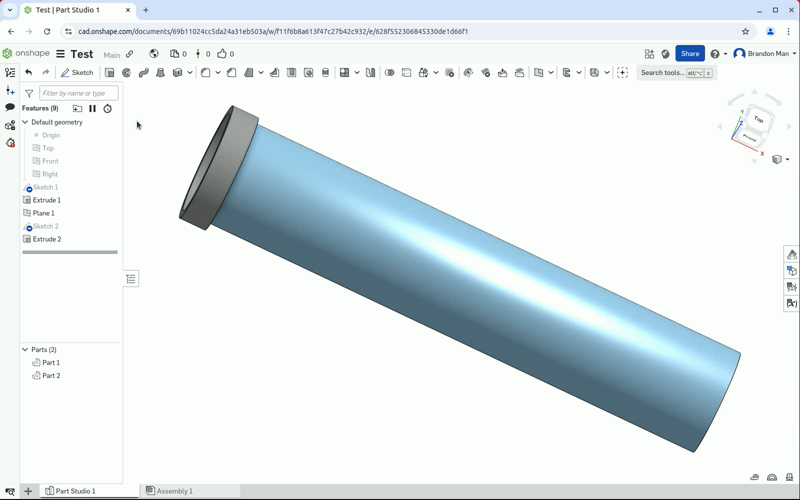
key(up, 2)
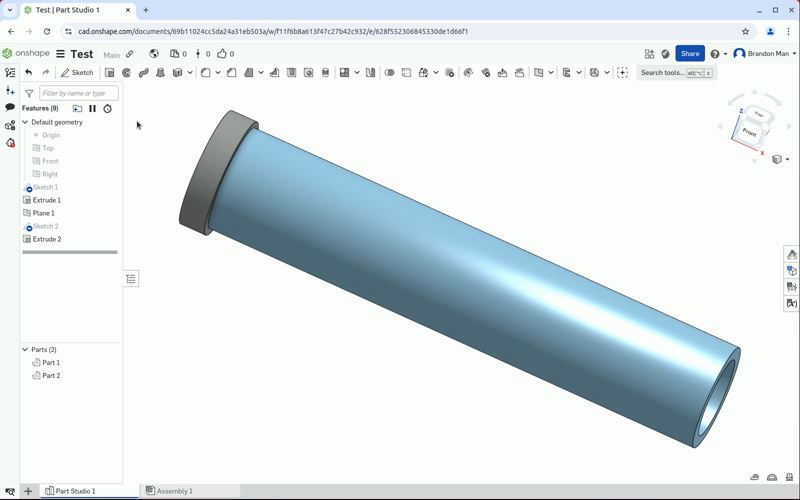
key(left, 2)
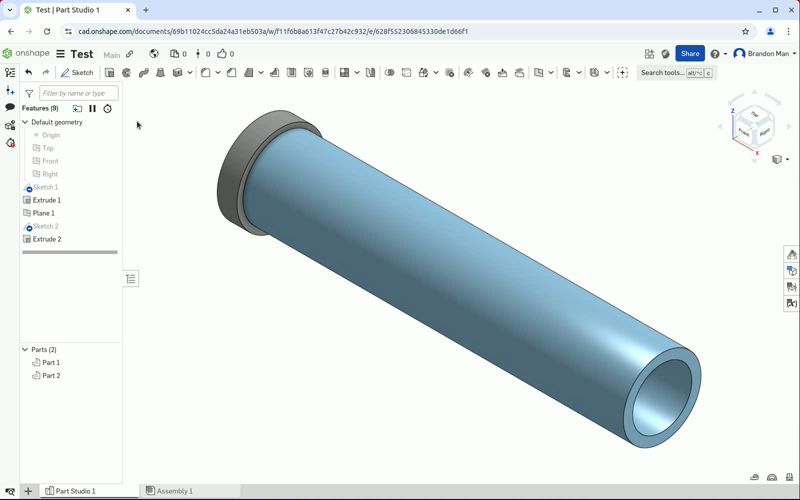
mouse_move(73, 189)
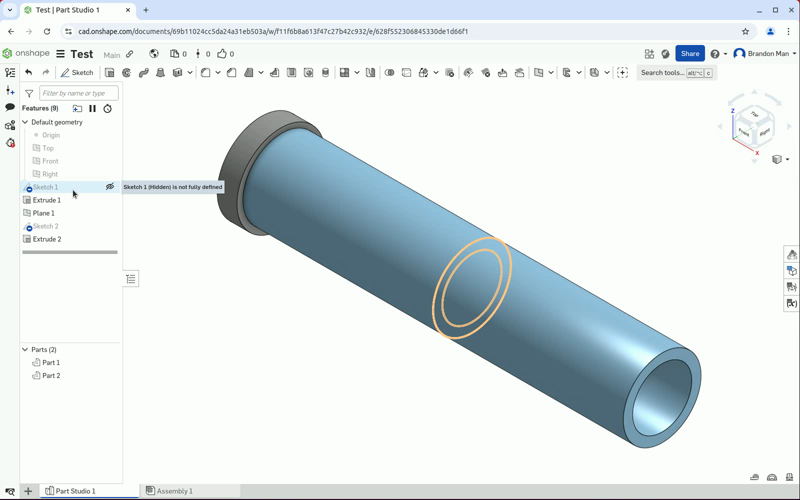
click(73, 189)